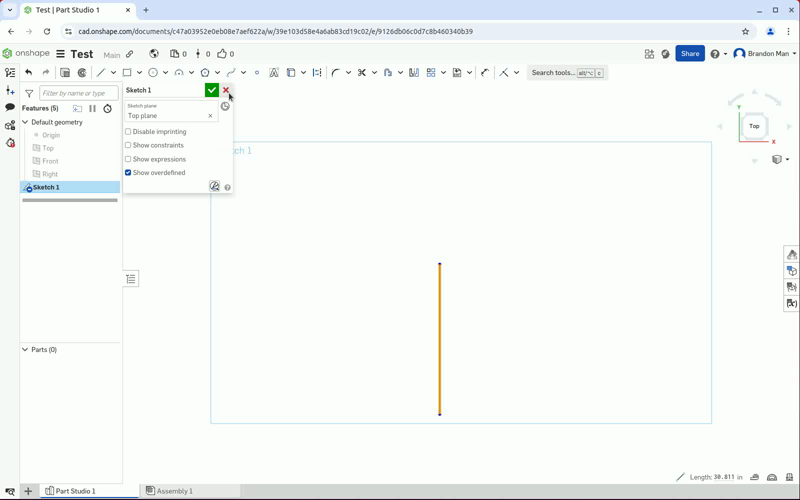
key(shift+h)
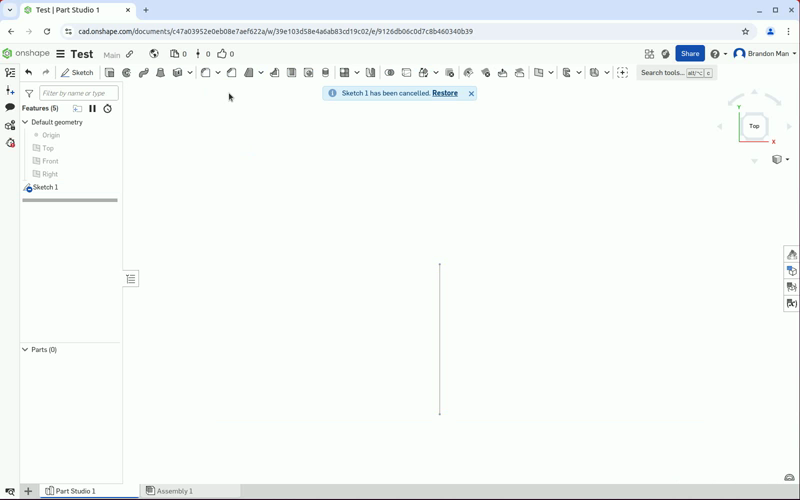
key(shift+s)
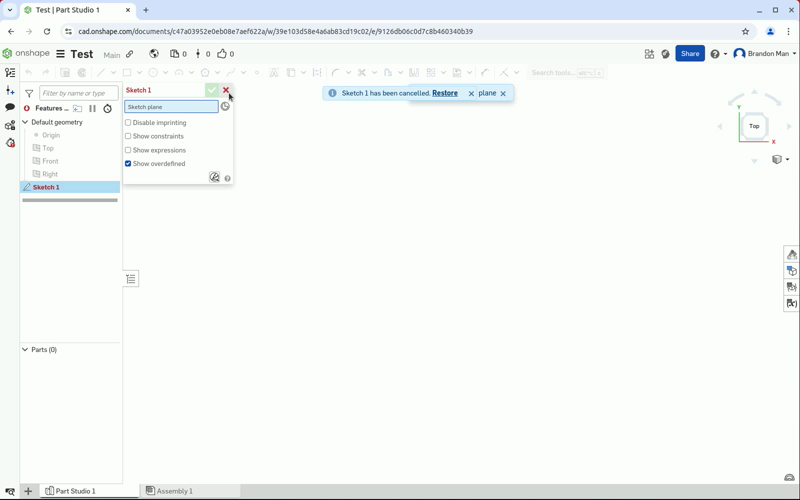
mouse_move(73, 150)
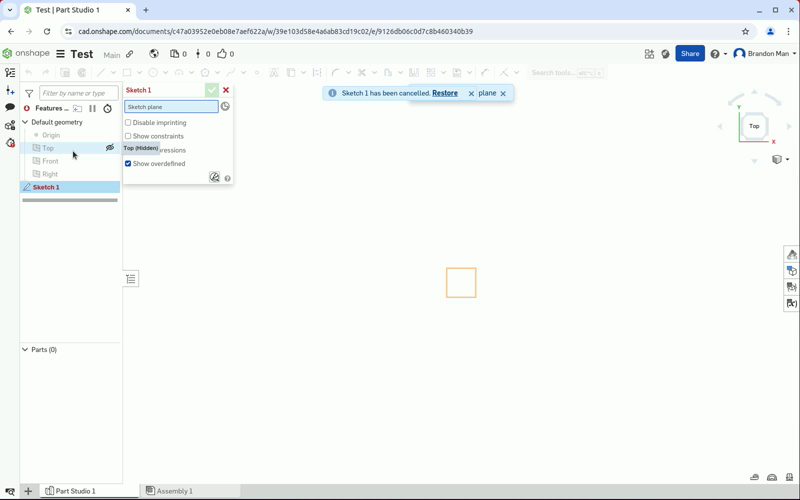
click(73, 150)
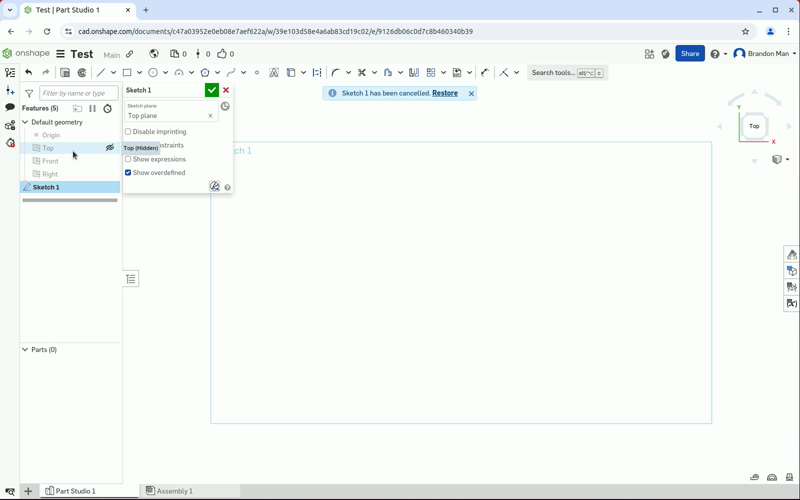
mouse_move(73, 352)
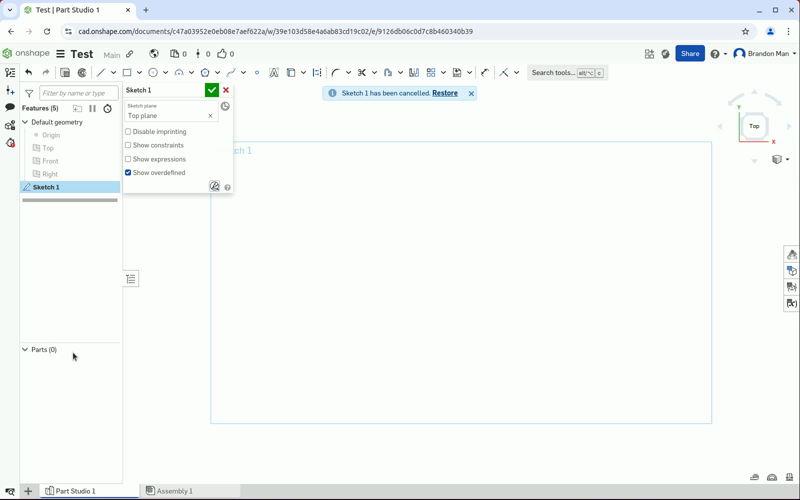
key(y)
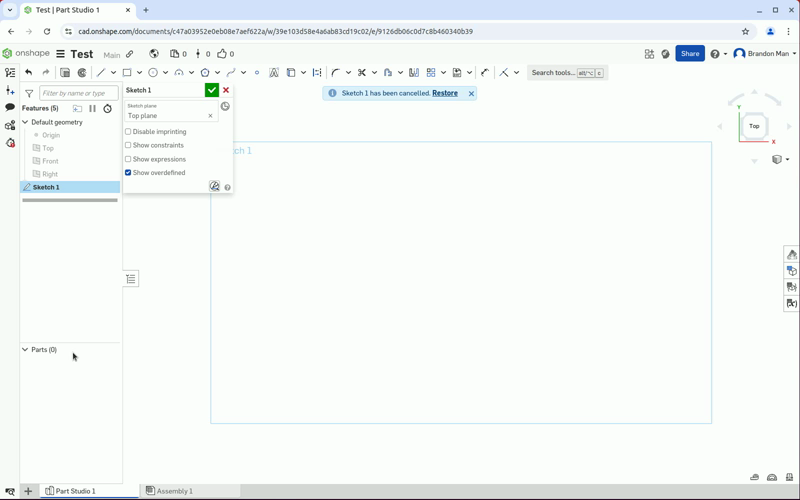
key(l)
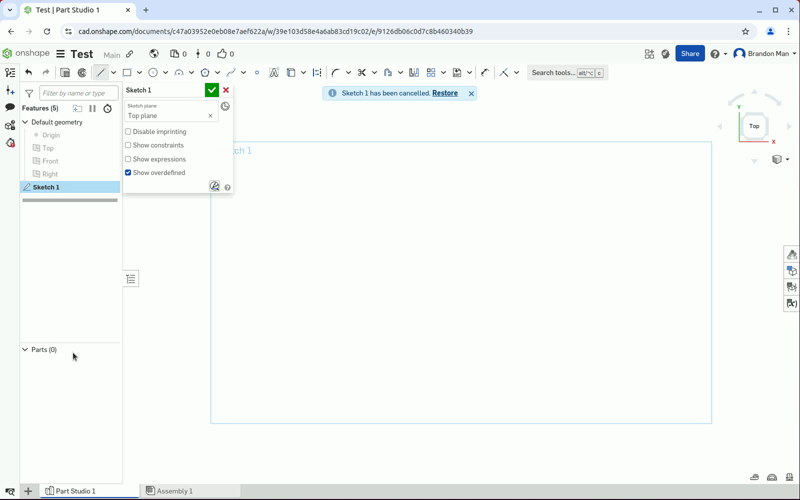
key_down(shift)
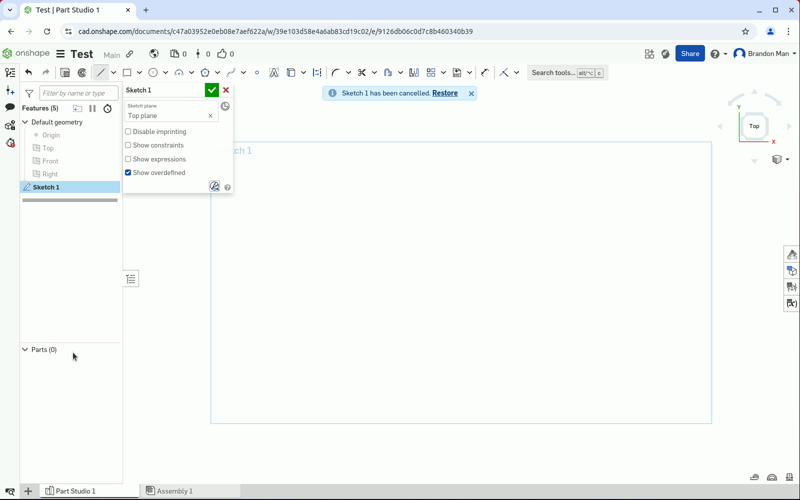
mouse_move(349, 282)
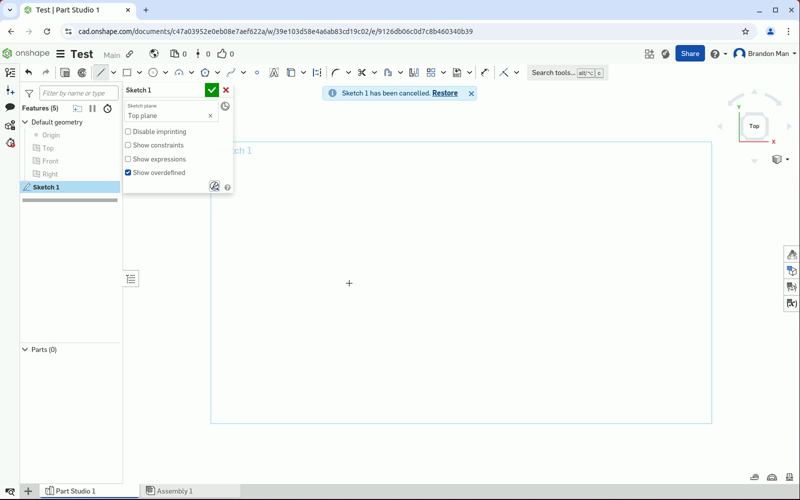
click(349, 282)
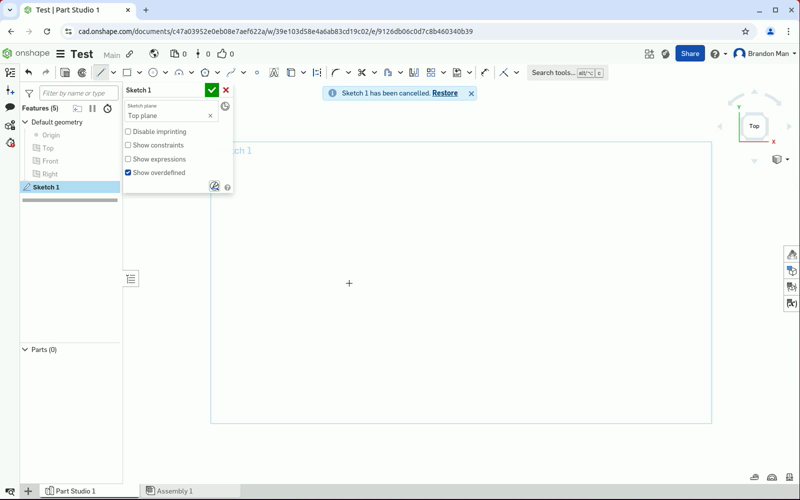
key_up(shift)
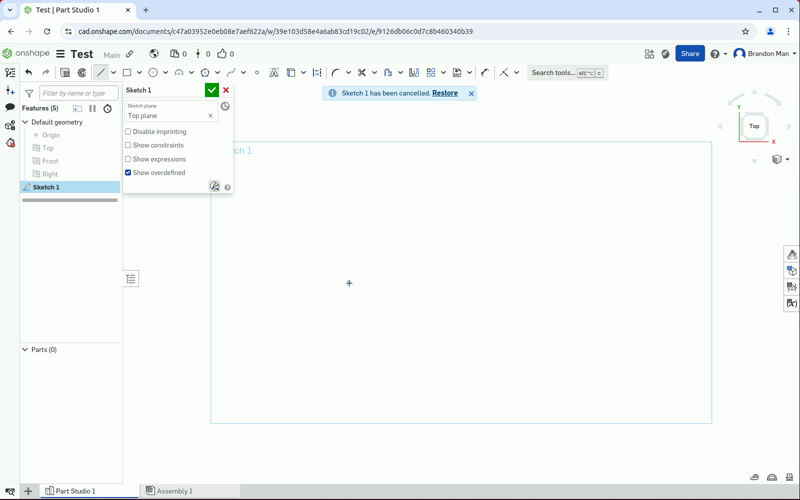
key_down(shift)
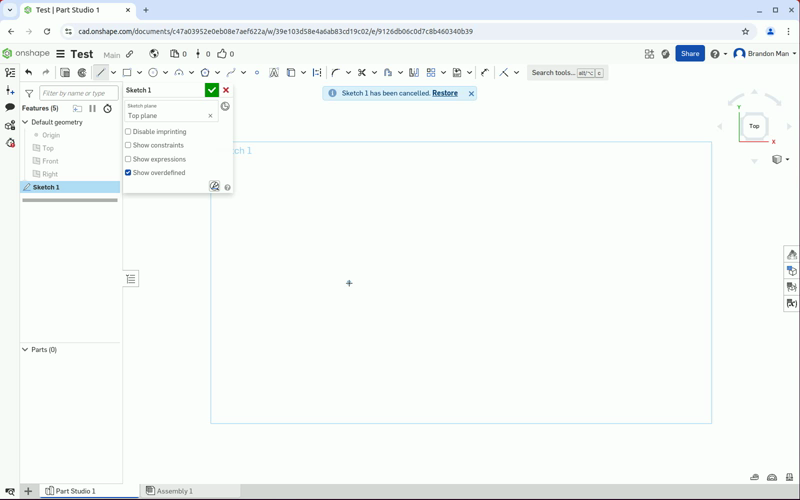
mouse_move(405, 378)
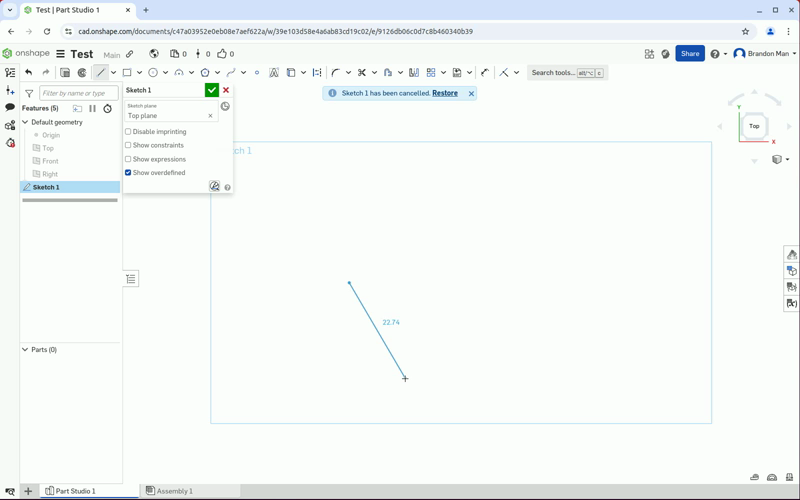
click(405, 378)
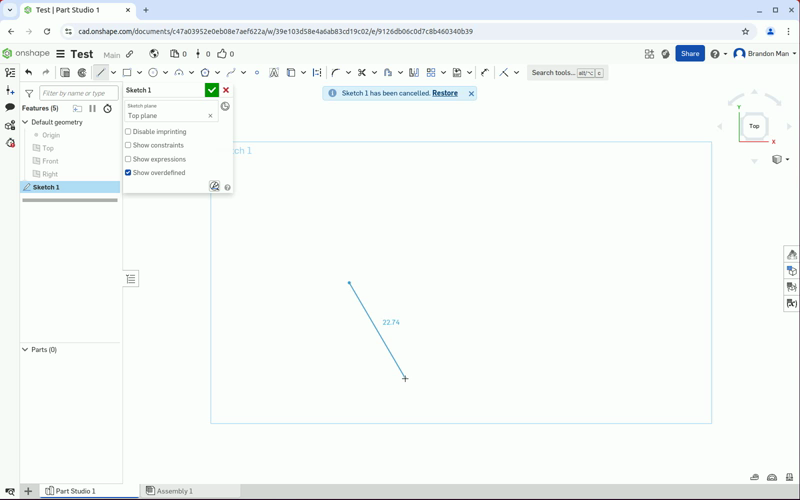
key_up(shift)
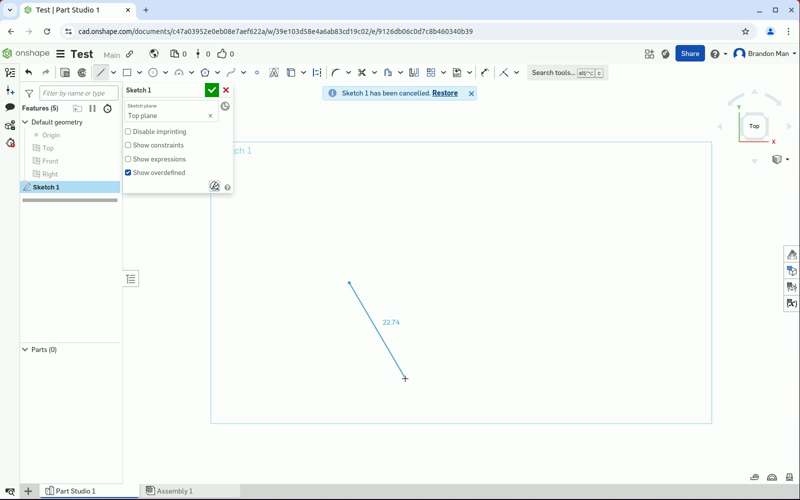
key_down(shift)
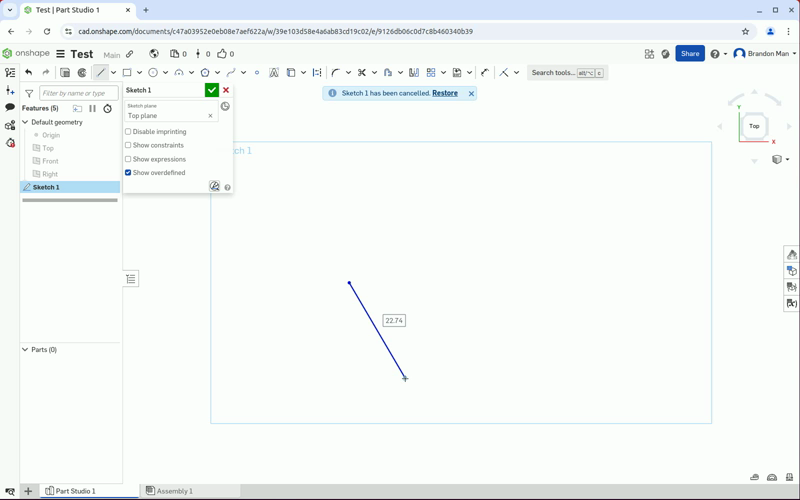
mouse_move(514, 378)
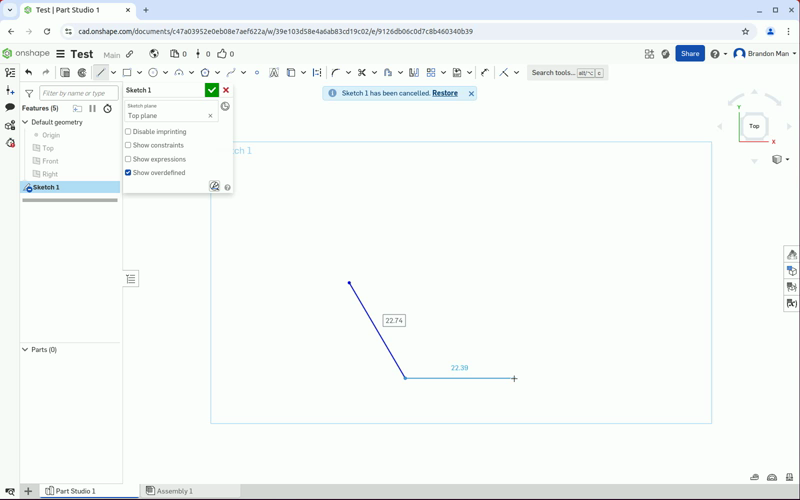
click(514, 378)
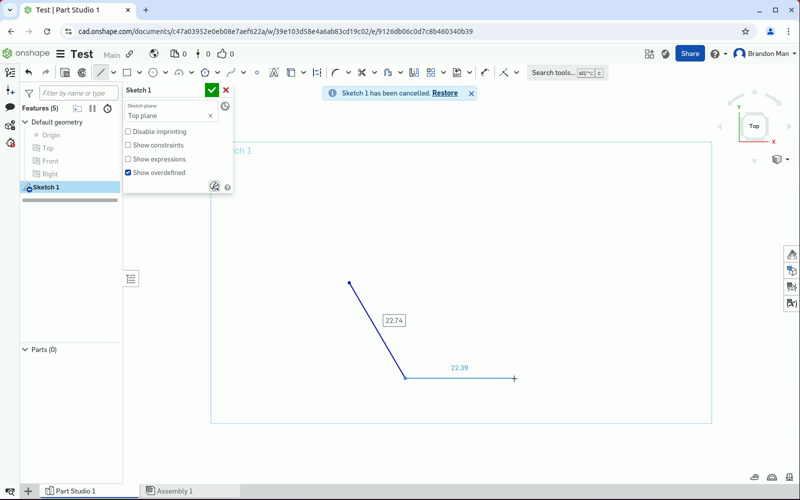
key_up(shift)
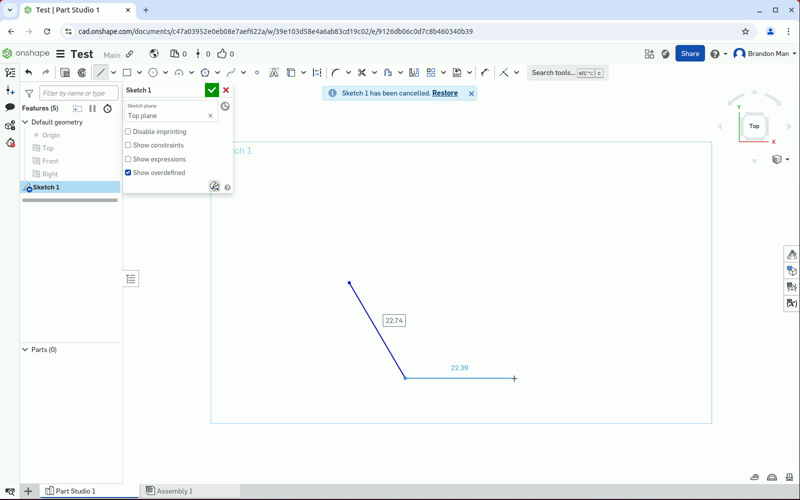
key_down(shift)
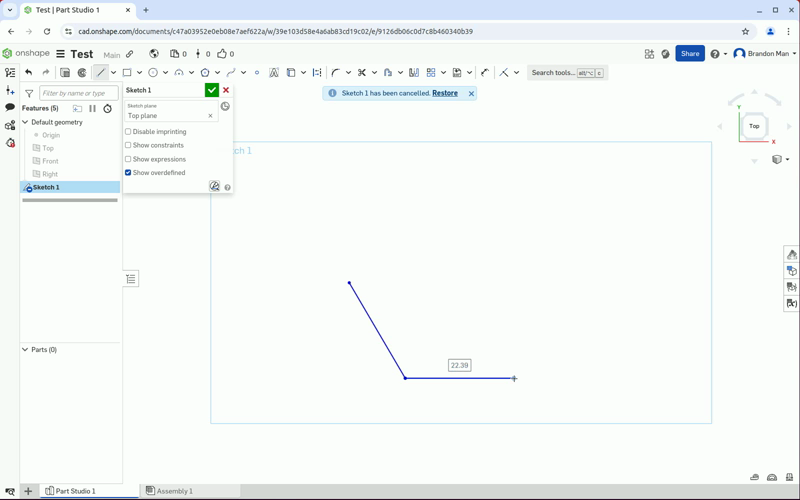
mouse_move(569, 282)
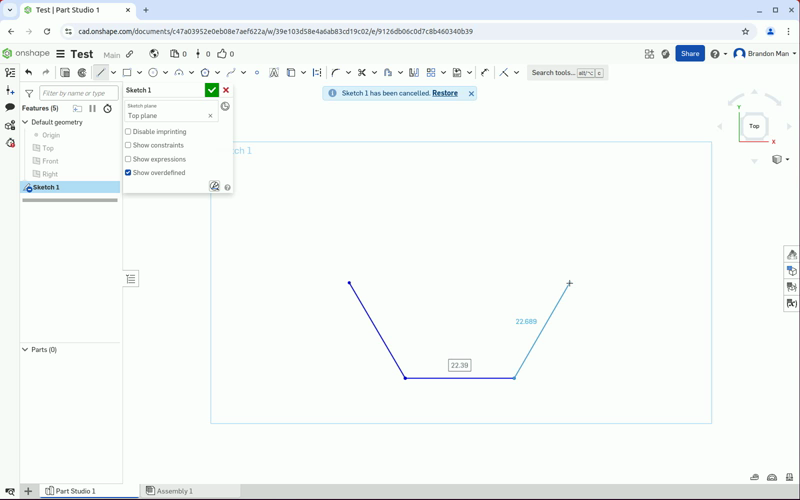
click(569, 282)
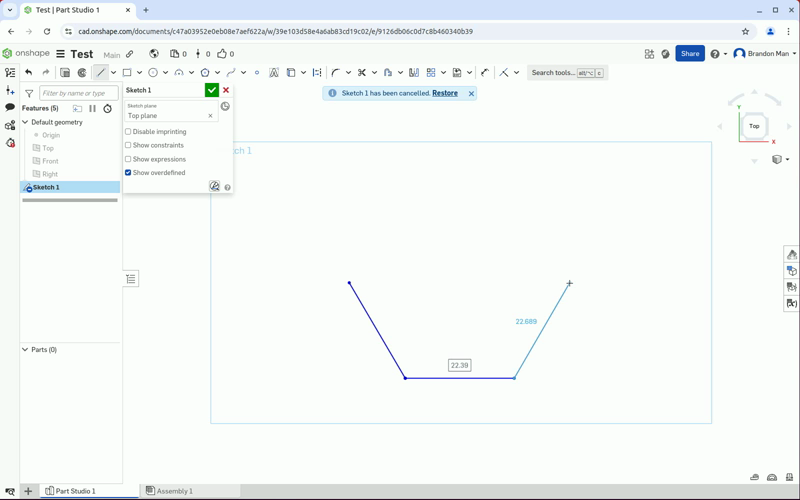
key_up(shift)
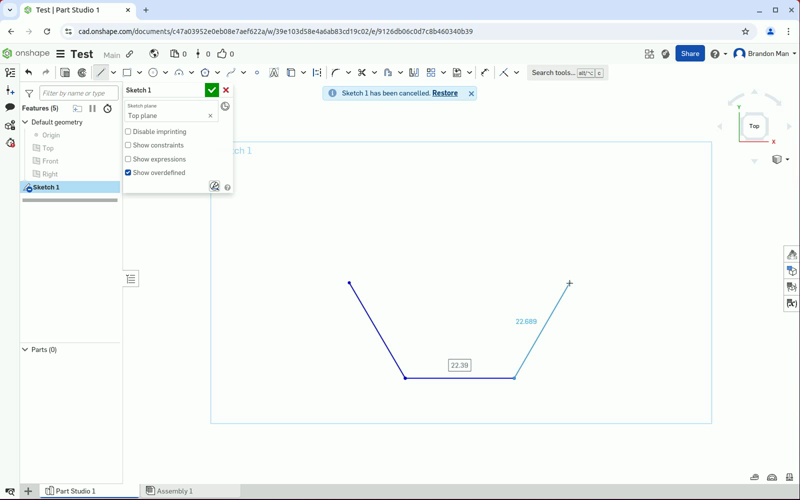
key_down(shift)
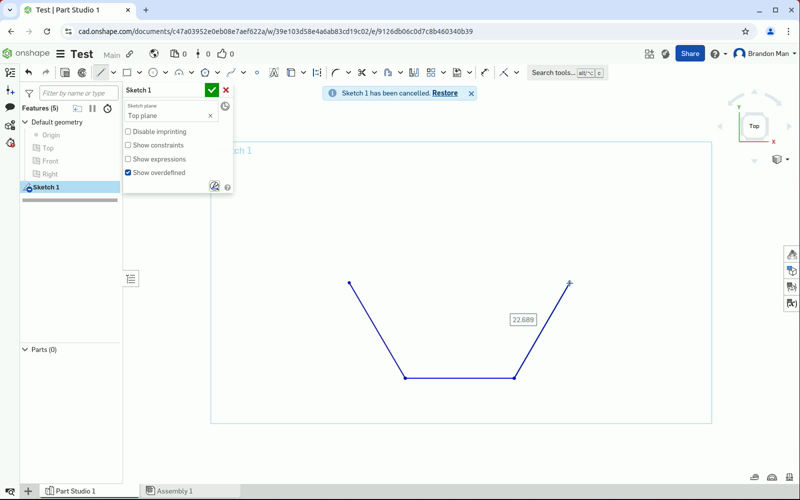
mouse_move(514, 187)
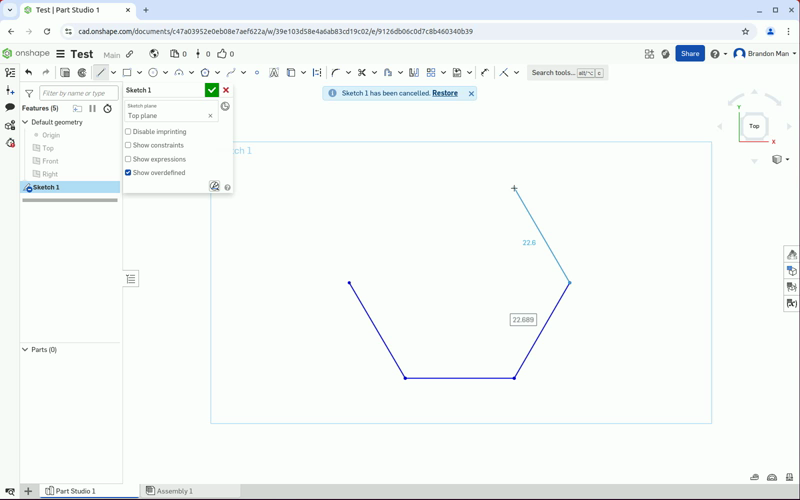
click(514, 187)
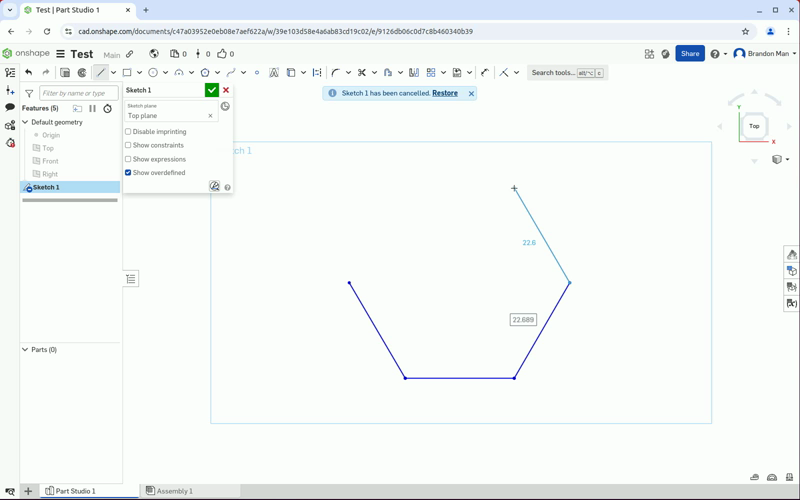
key_up(shift)
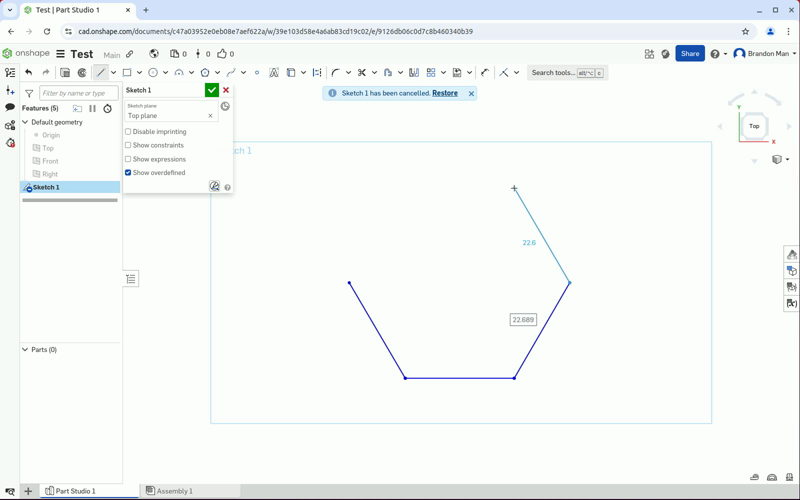
key_down(shift)
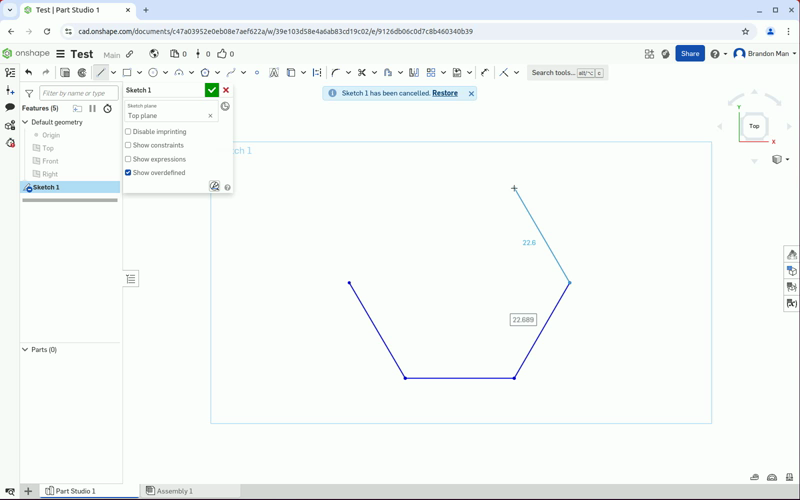
mouse_move(405, 187)
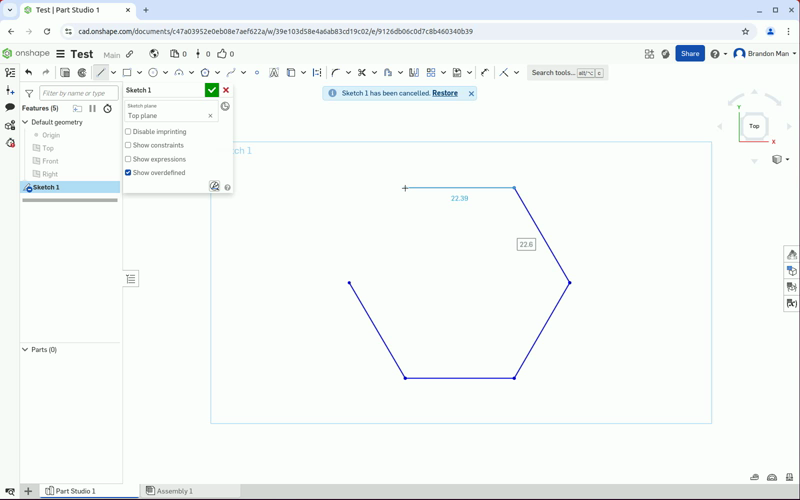
click(405, 187)
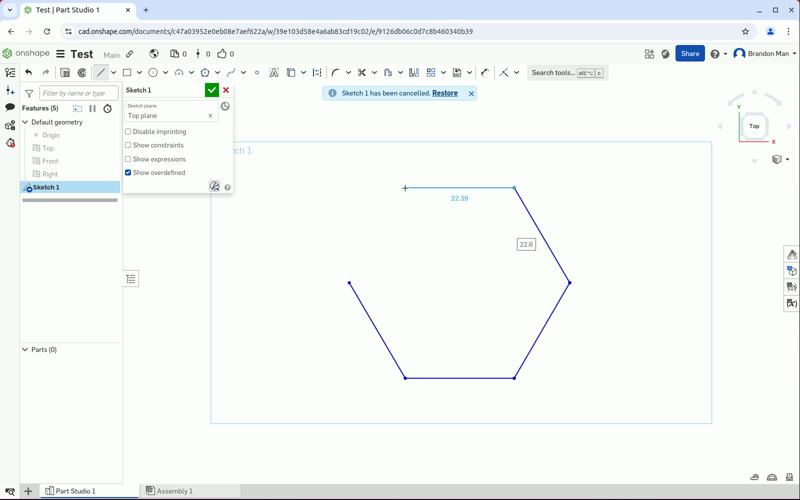
key_up(shift)
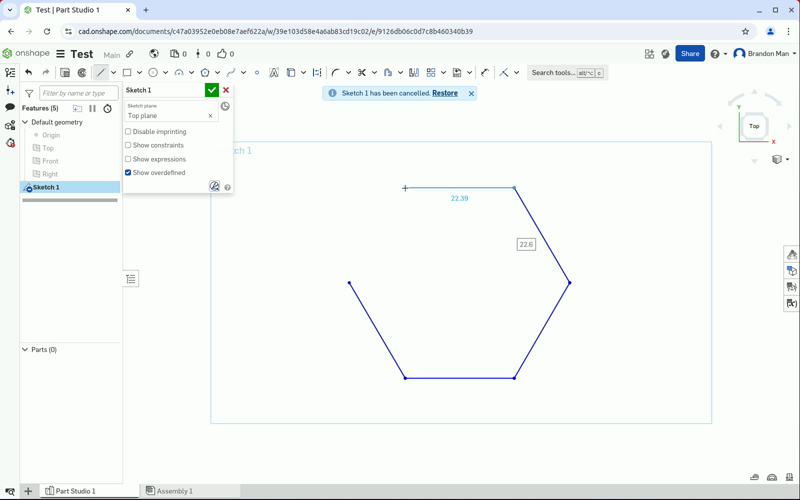
key_down(shift)
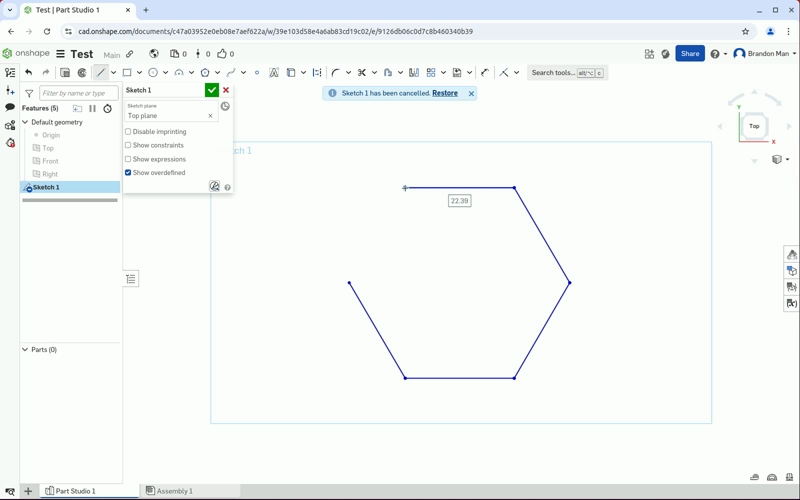
mouse_move(349, 282)
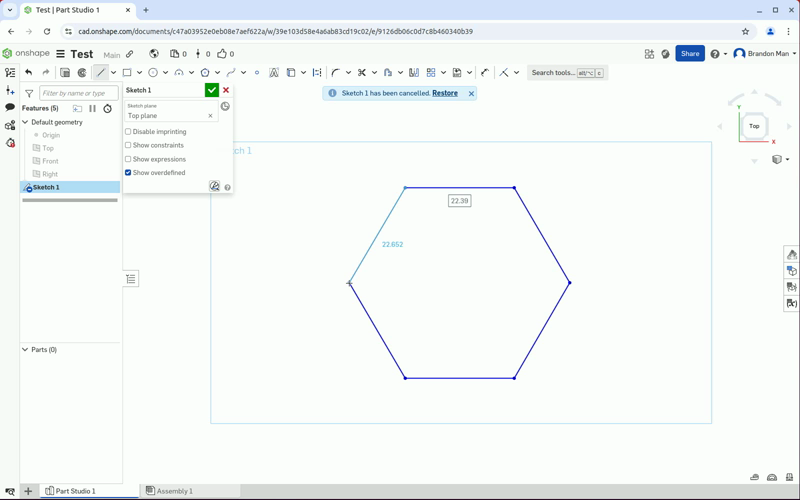
key_up(shift)
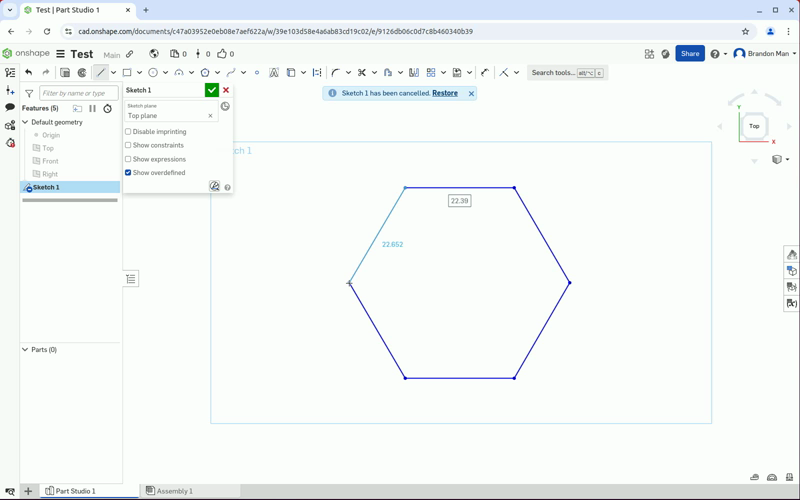
click(349, 282)
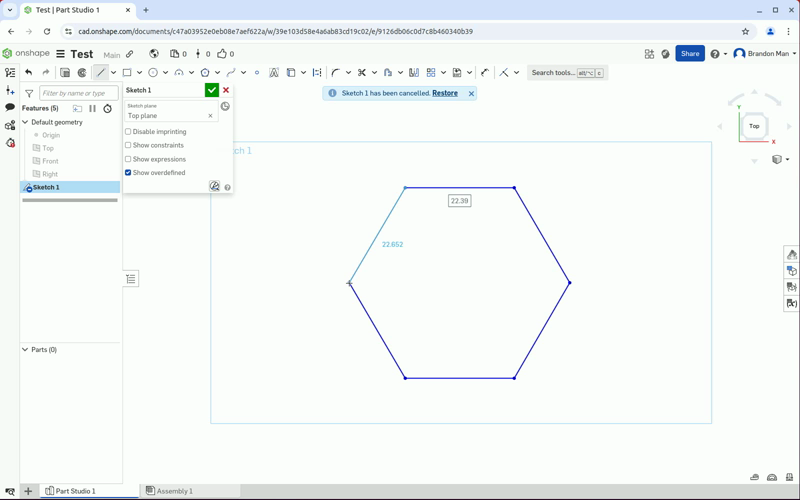
key(esc)
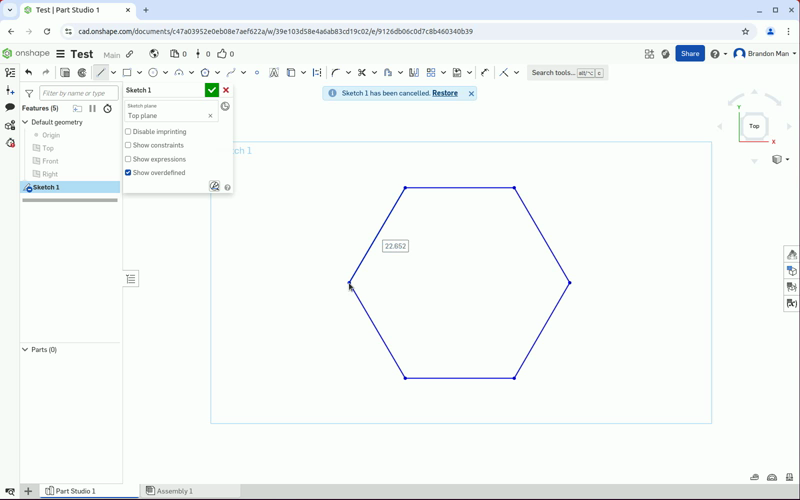
mouse_move(457, 215)
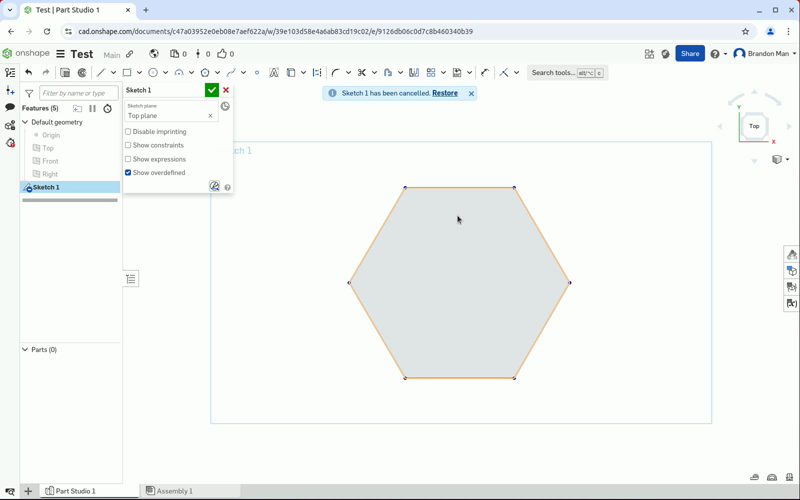
click(457, 215)
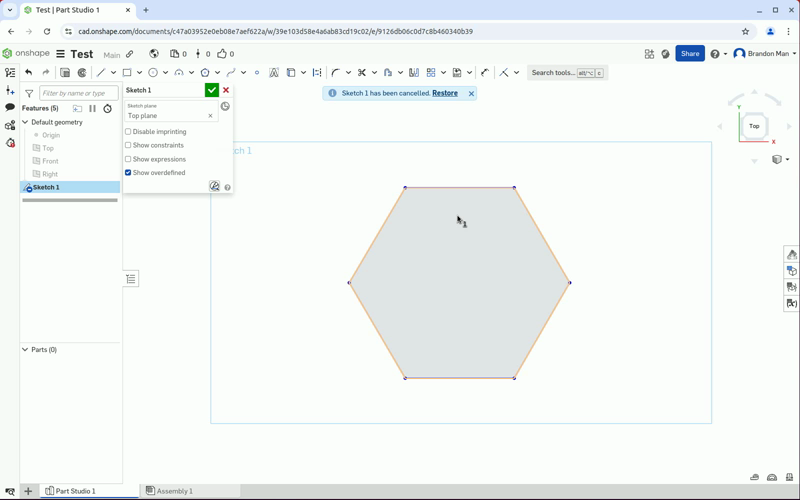
mouse_move(73, 352)
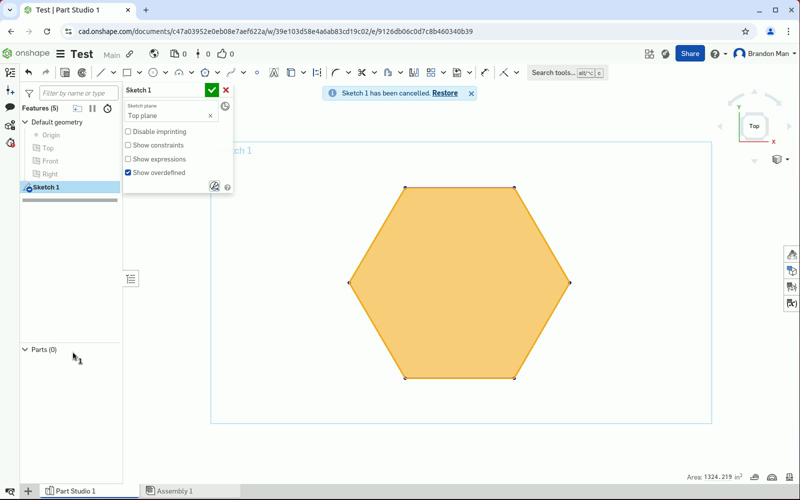
key(shift+y)
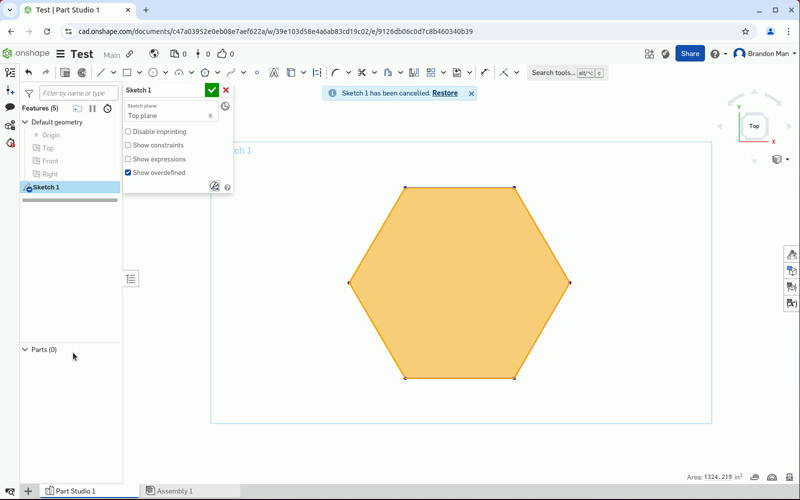
key(shift+e)
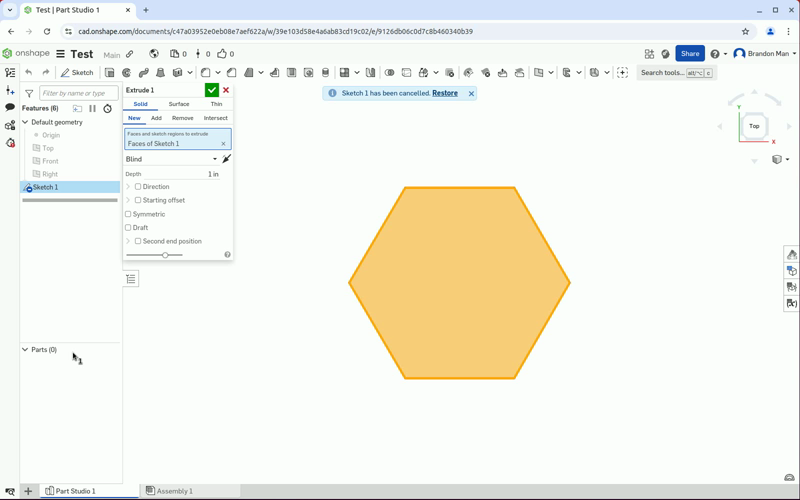
mouse_move(143, 106)
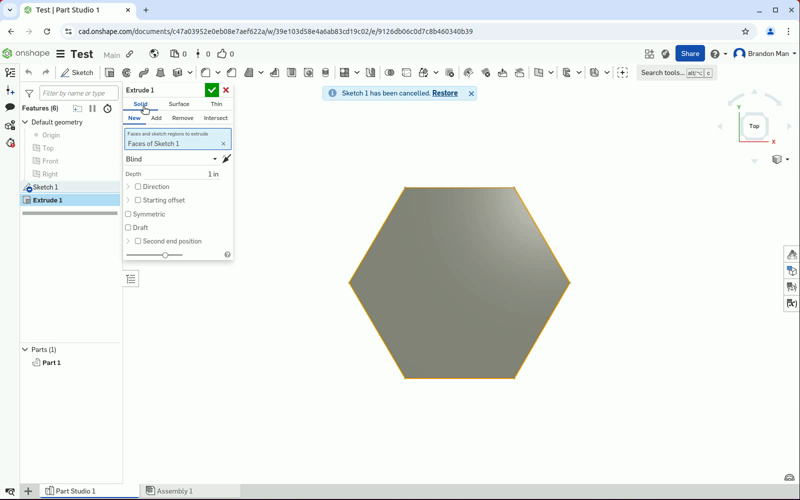
click(143, 106)
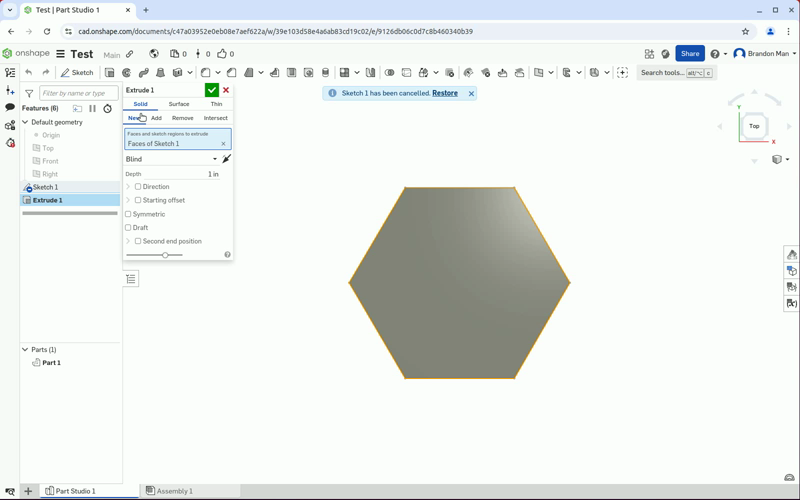
mouse_move(137, 120)
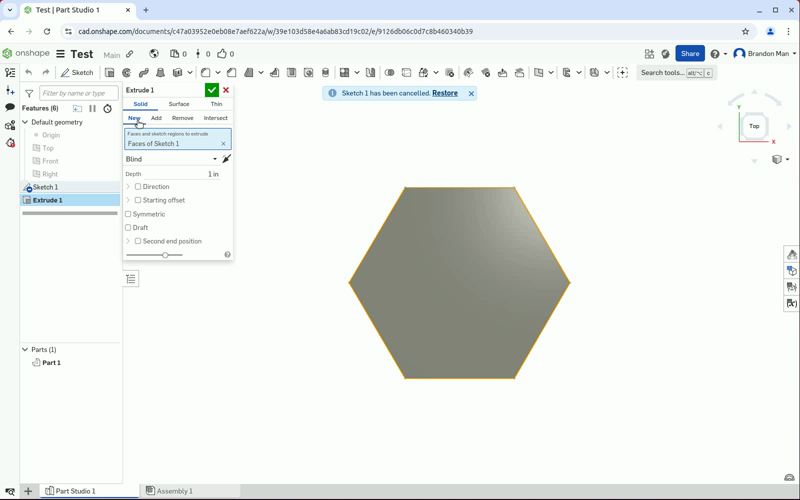
click(137, 120)
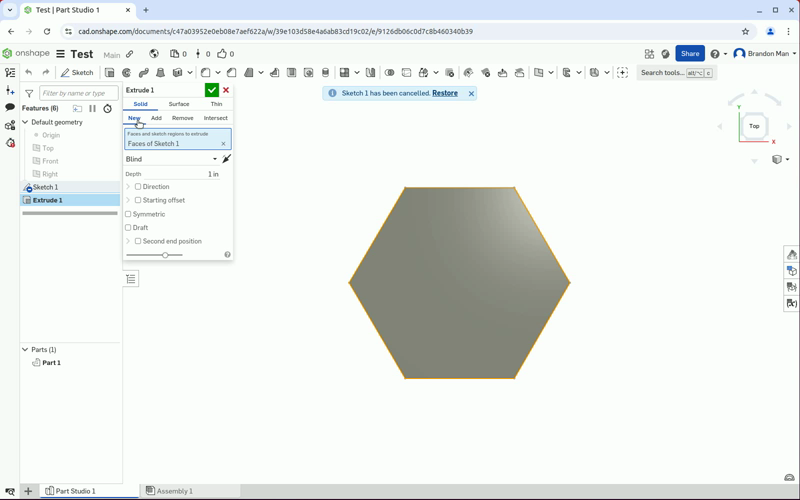
key(tab, 4)
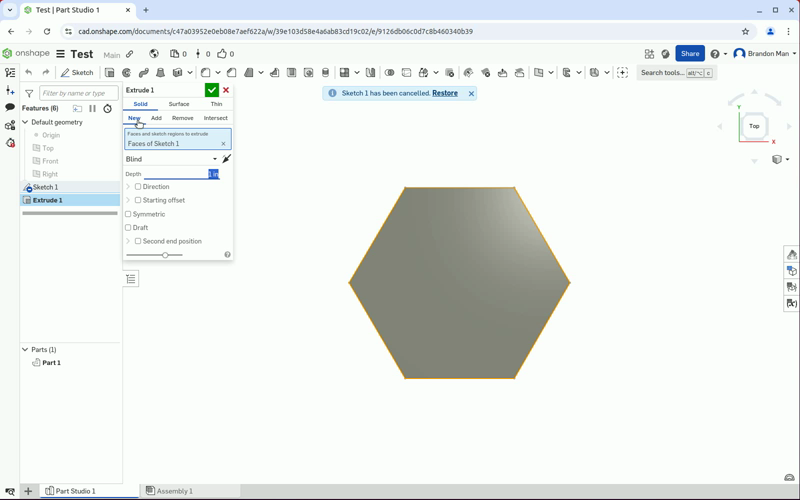
text(15.405)
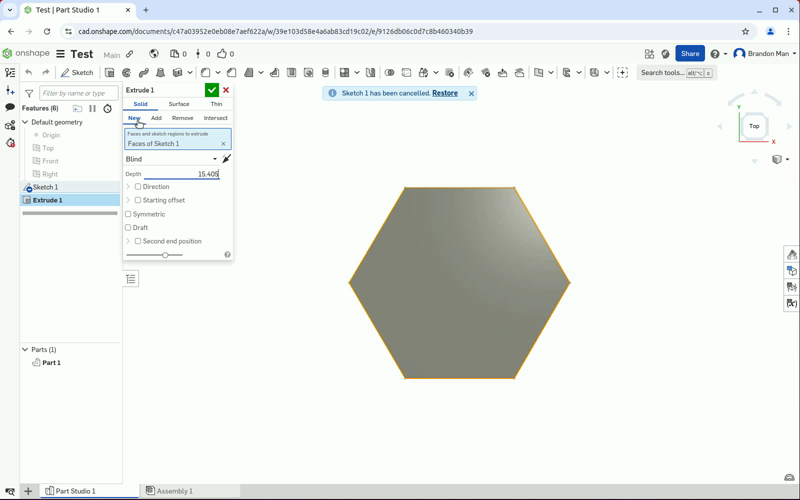
key(enter)
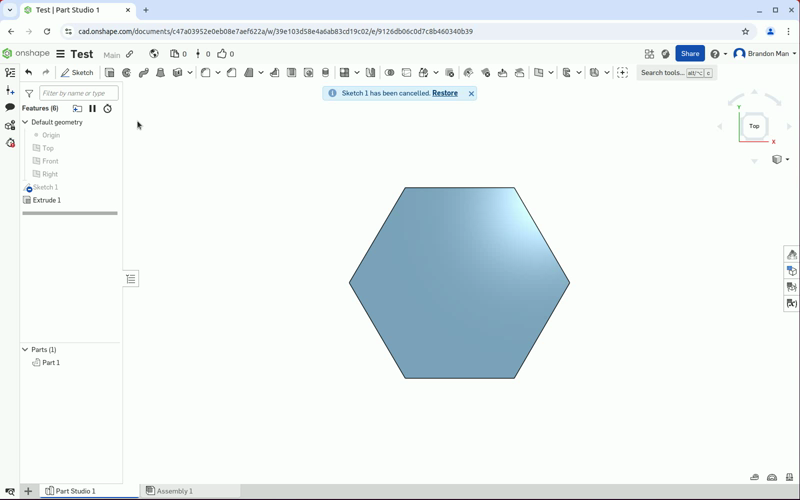
key(shift+h)
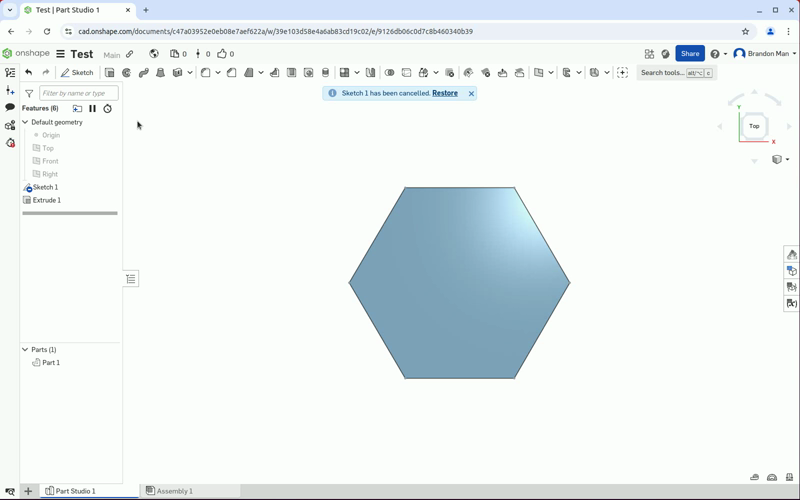
key(shift+h)
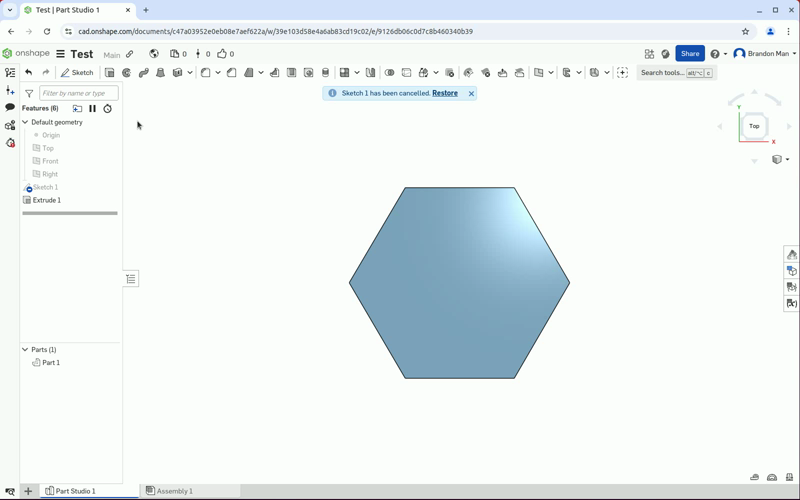
mouse_move(73, 189)
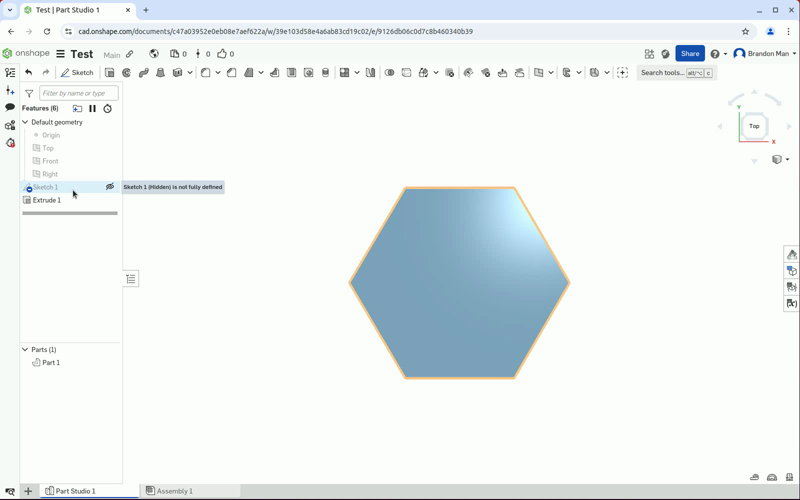
click(73, 189)
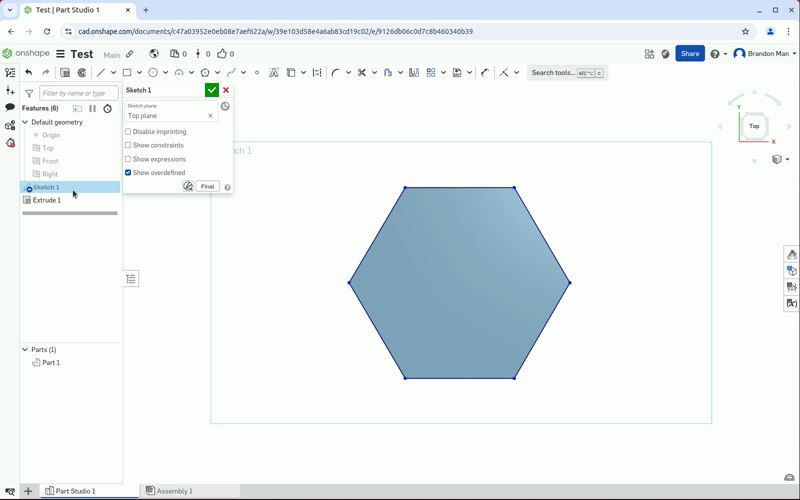
mouse_move(229, 92)
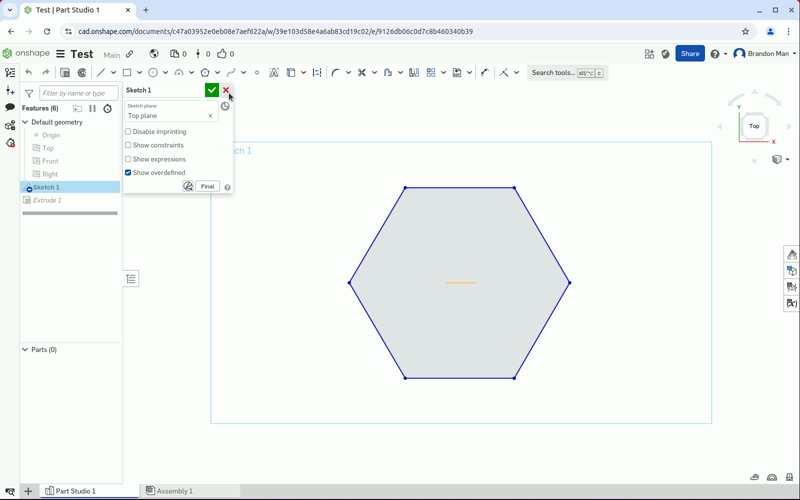
click(229, 92)
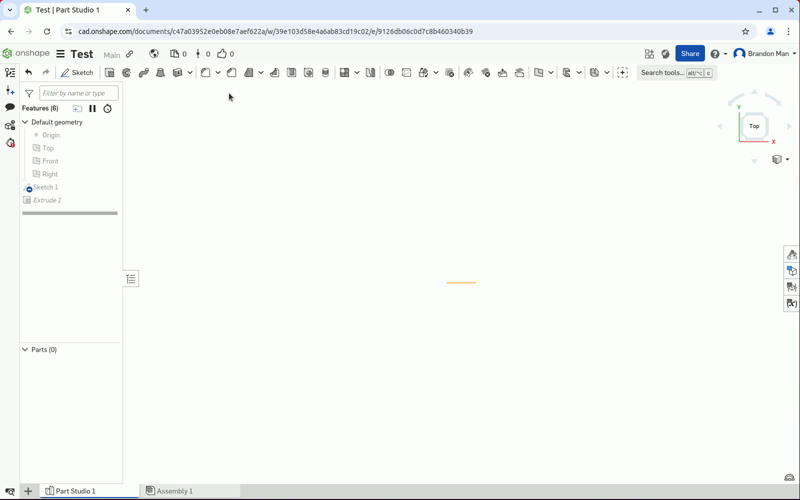
mouse_move(541, 75)
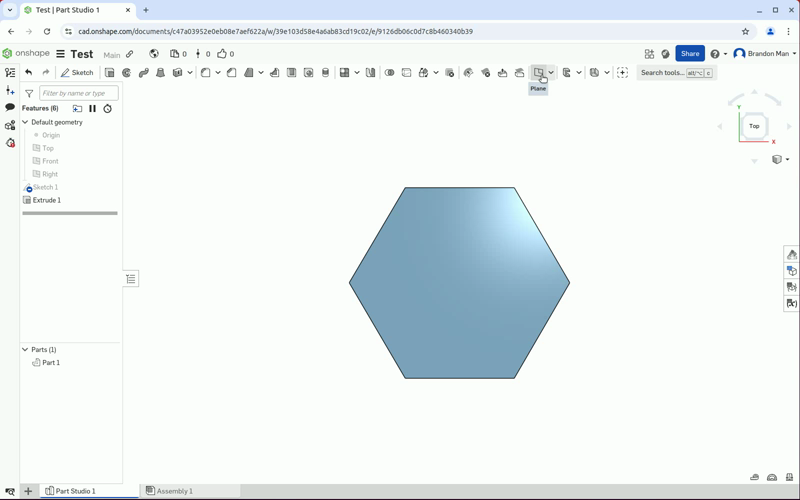
click(541, 75)
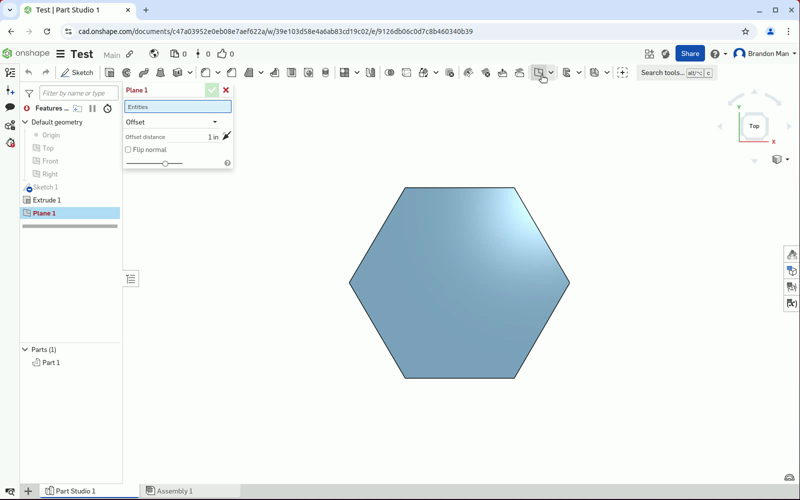
mouse_move(73, 150)
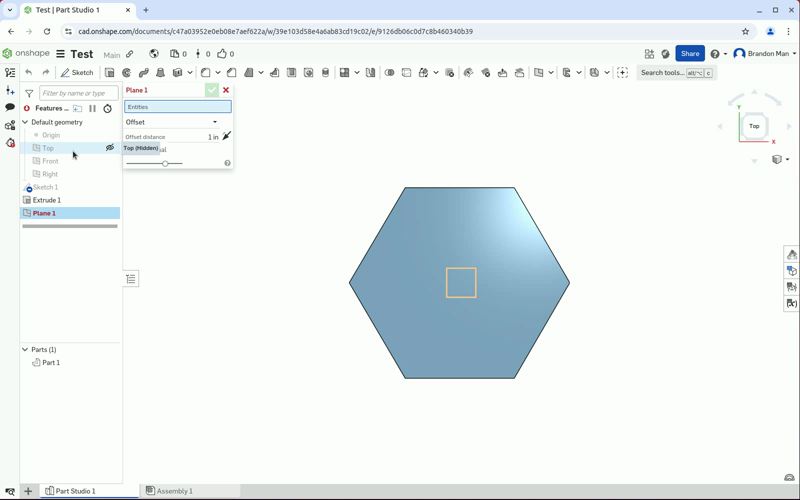
click(73, 150)
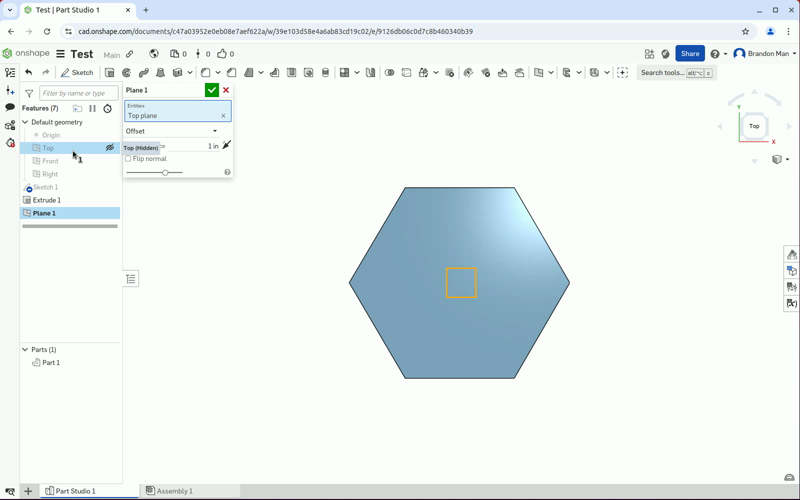
key(tab, 2)
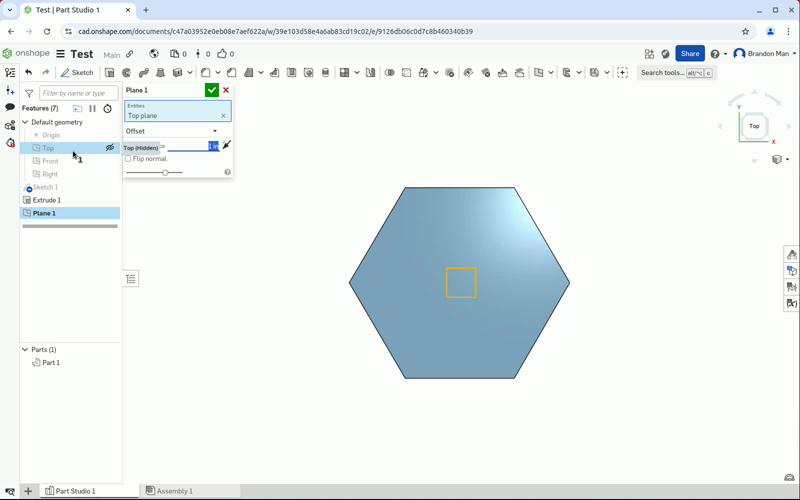
text(15.405)
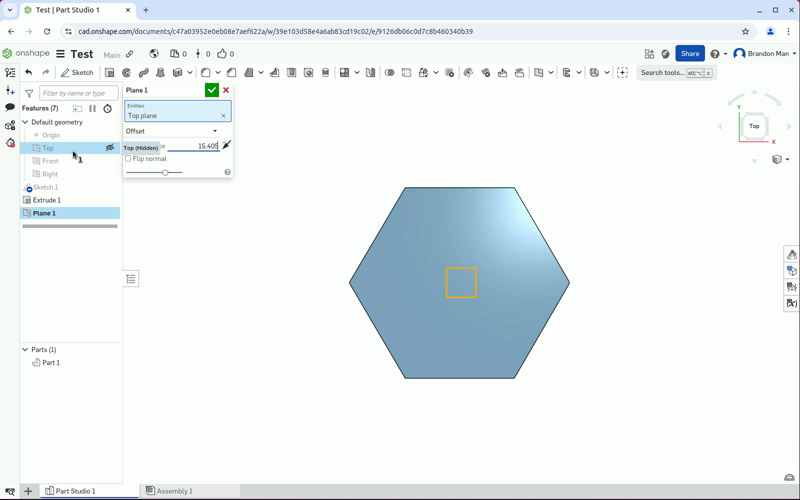
key(enter, 2)
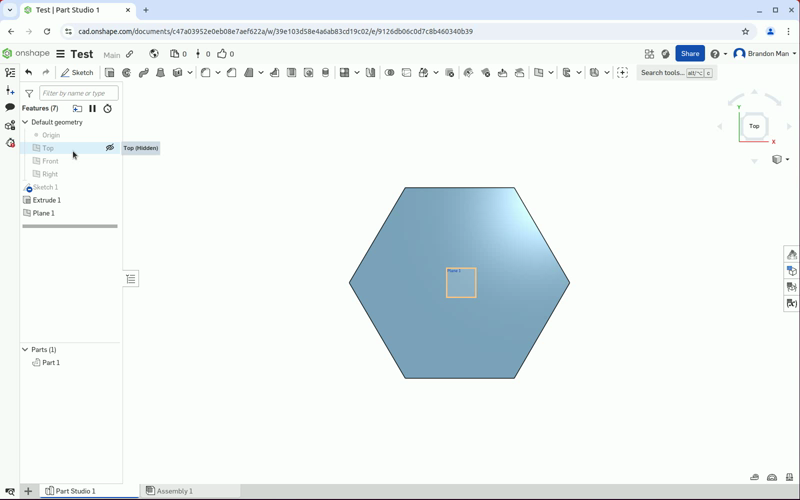
key(shift+s)
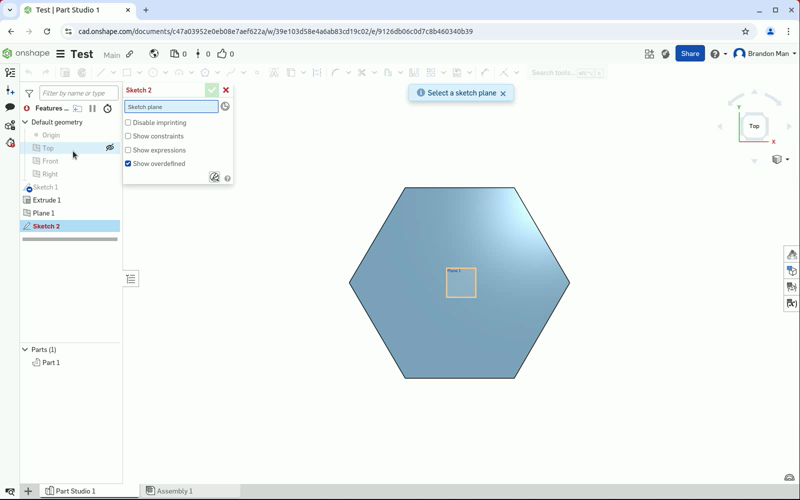
mouse_move(73, 215)
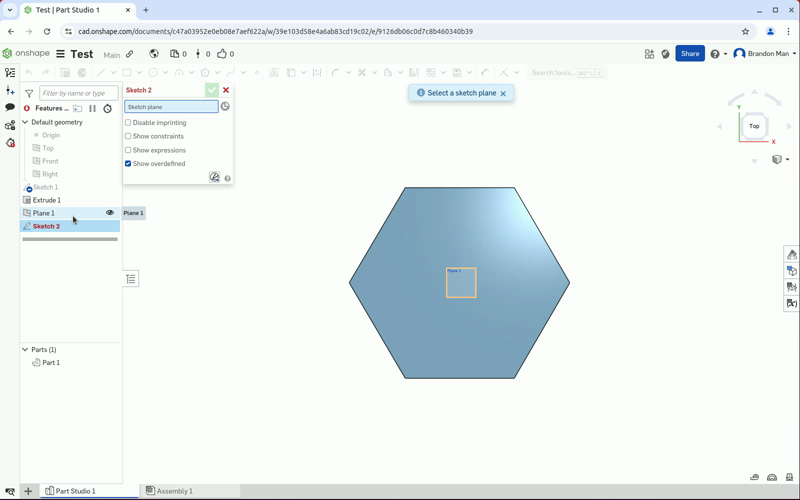
click(73, 215)
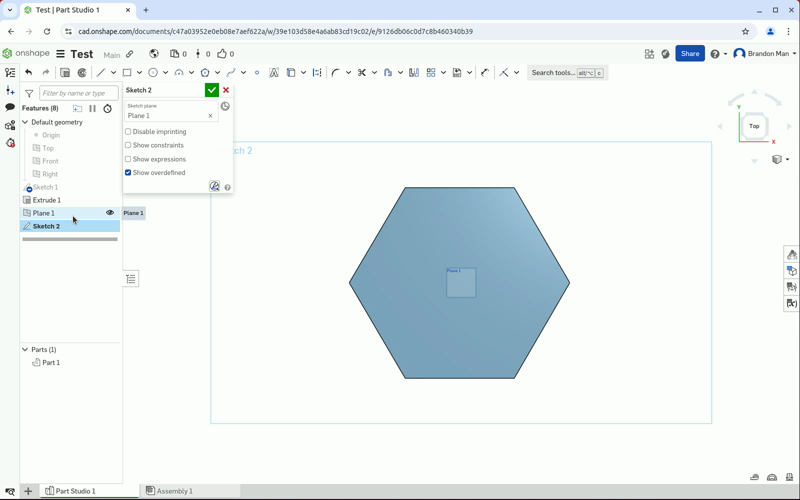
mouse_move(73, 352)
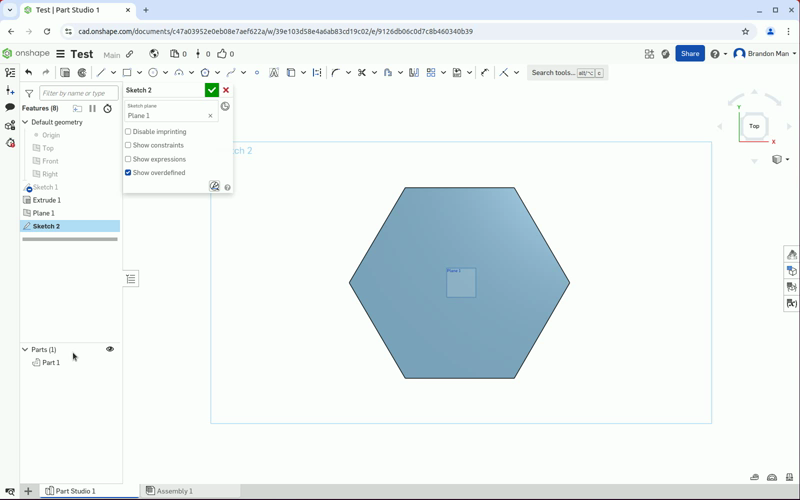
key(y)
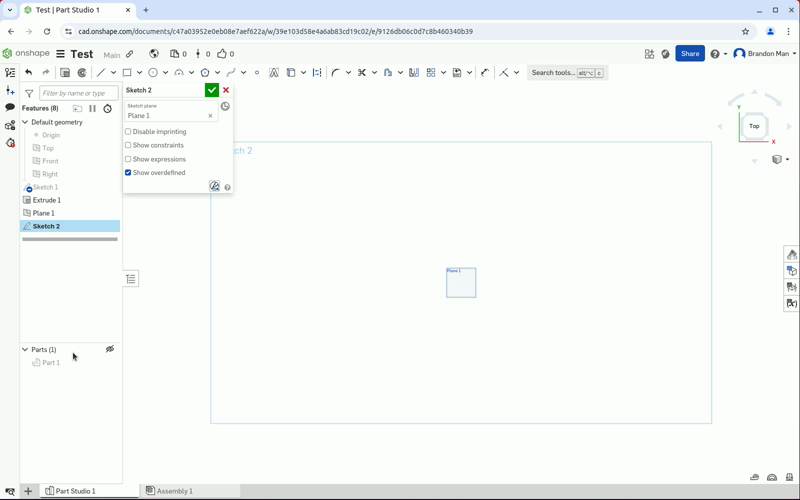
key(c)
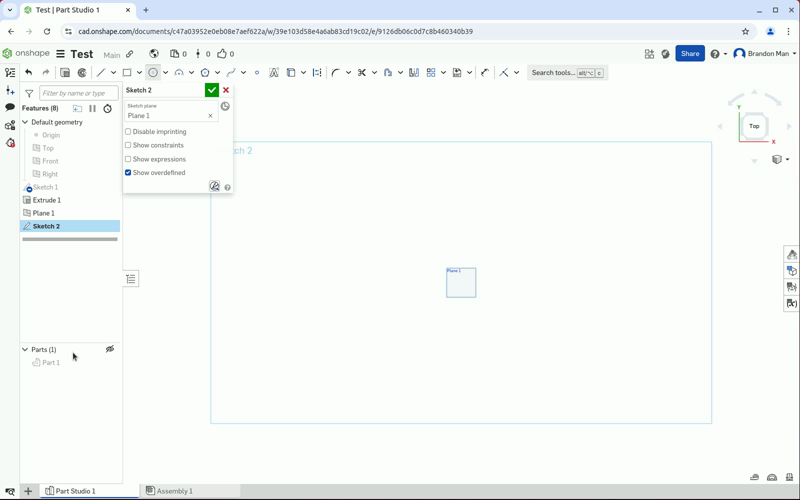
key_down(shift)
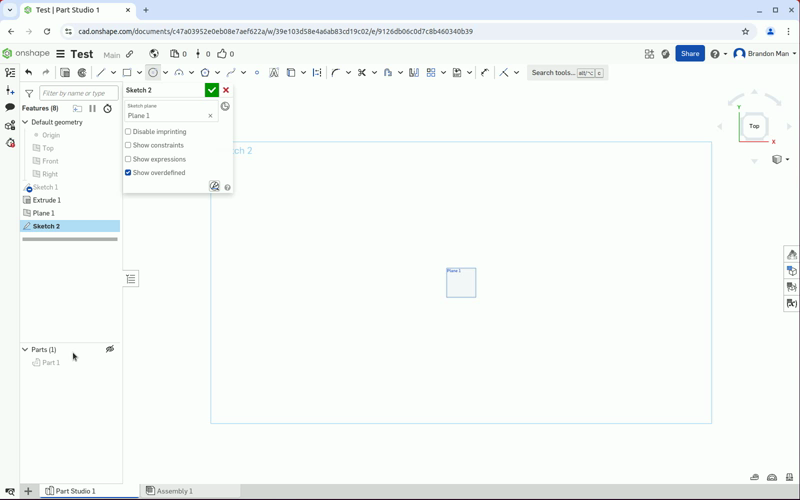
mouse_move(461, 282)
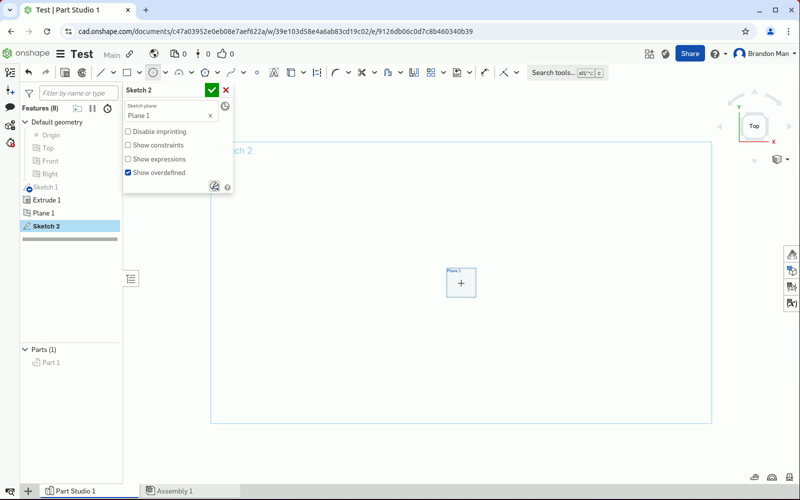
click(461, 282)
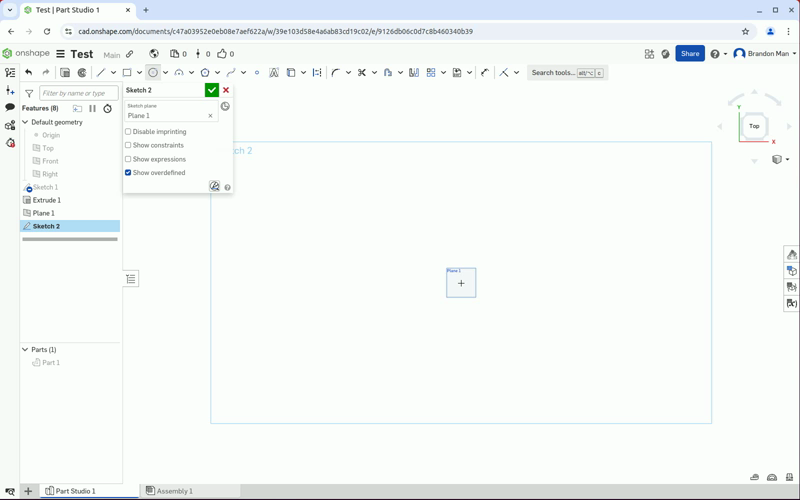
key_up(shift)
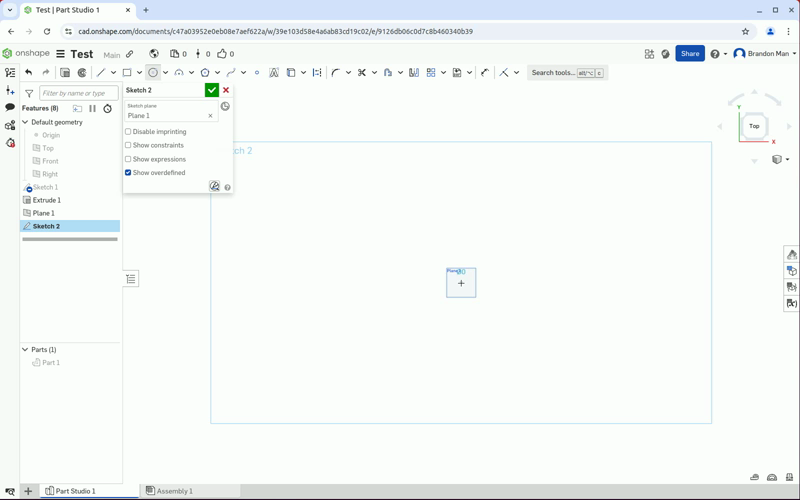
mouse_move(552, 282)
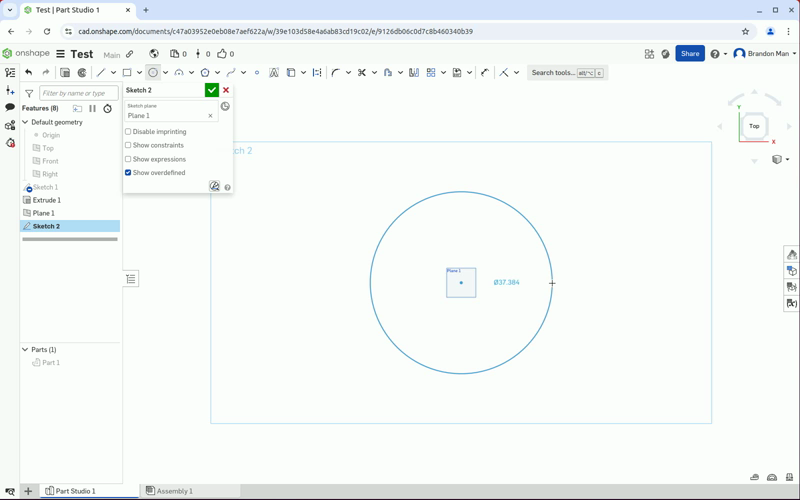
click(552, 282)
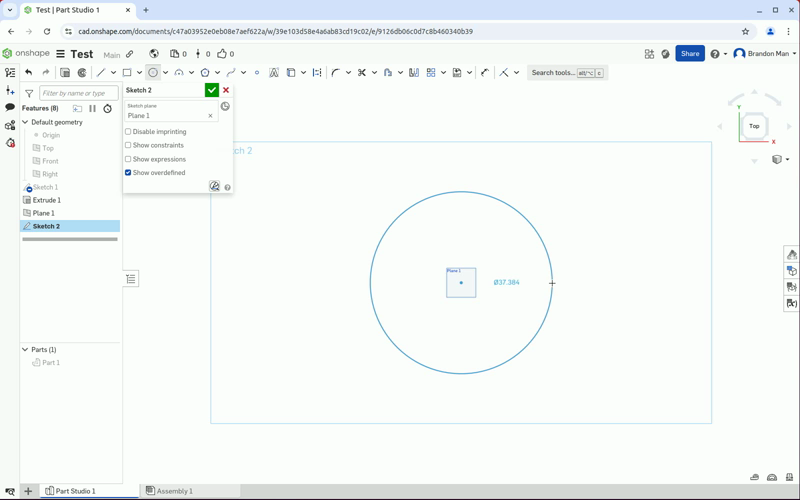
key(esc)
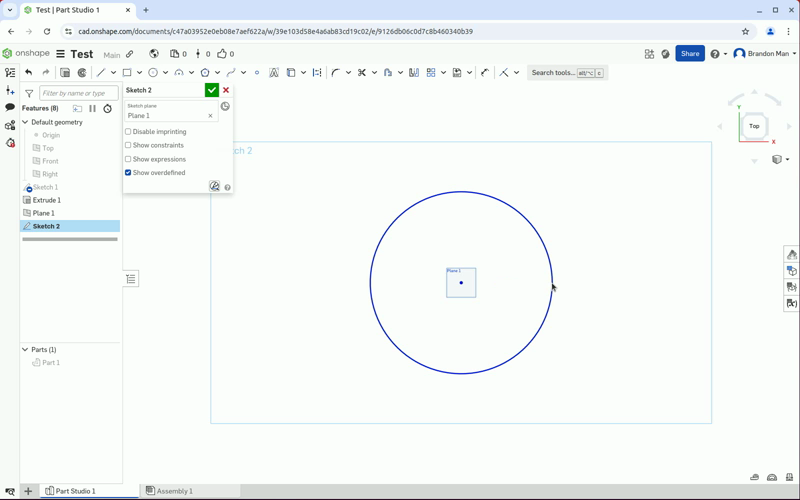
mouse_move(411, 268)
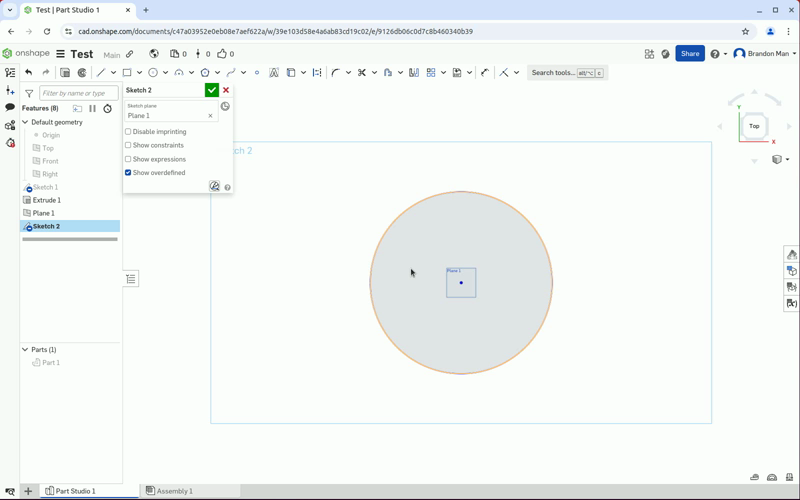
click(411, 268)
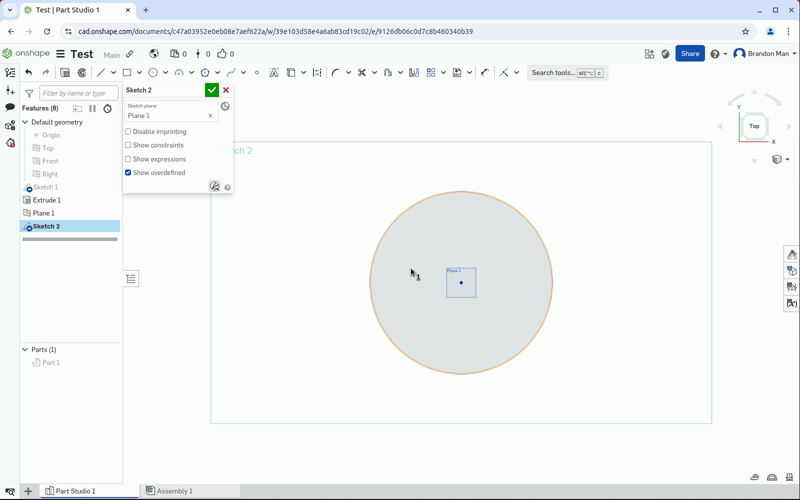
mouse_move(73, 352)
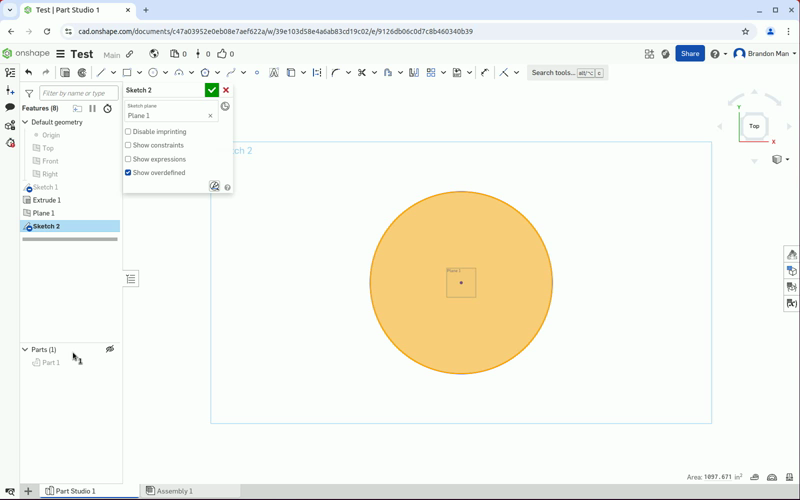
key(shift+y)
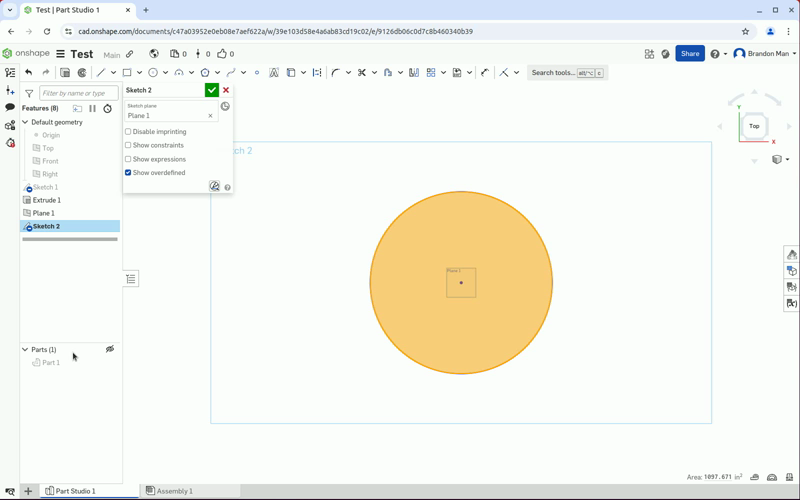
key(shift+e)
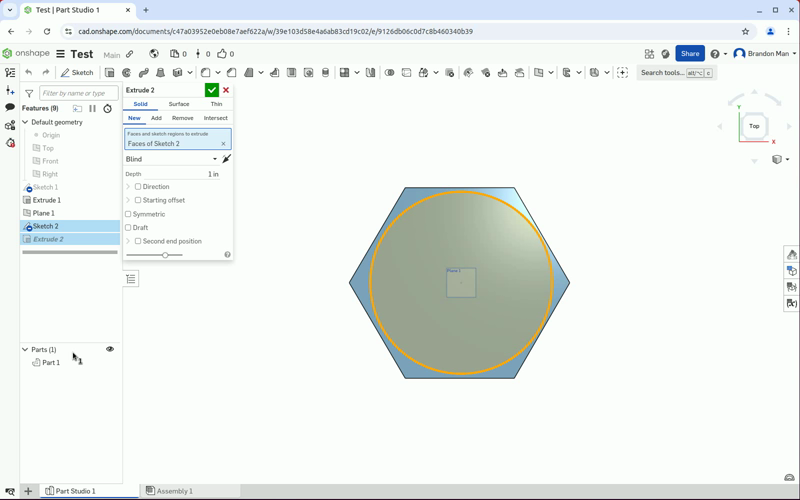
mouse_move(143, 106)
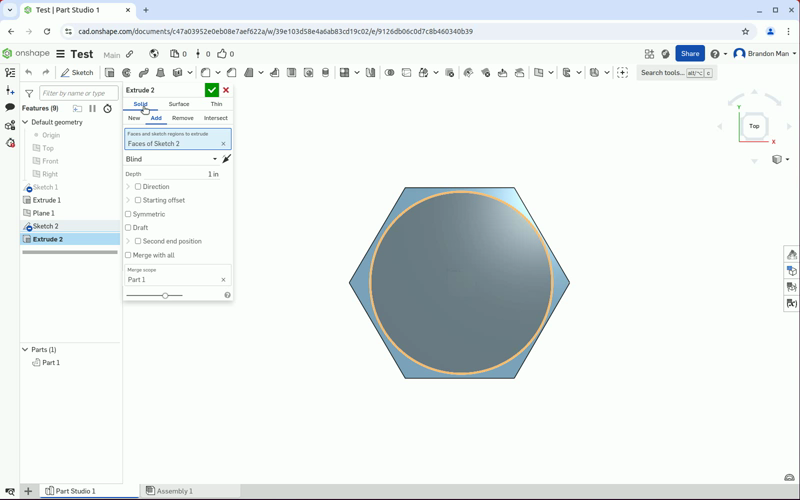
click(143, 106)
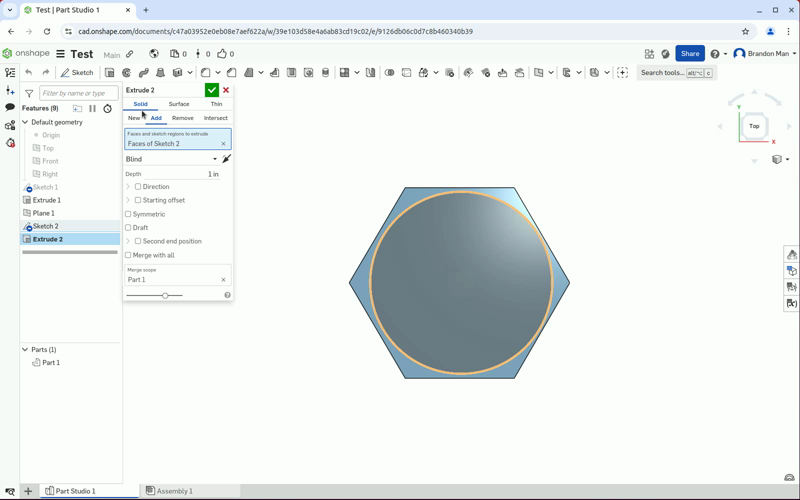
mouse_move(137, 120)
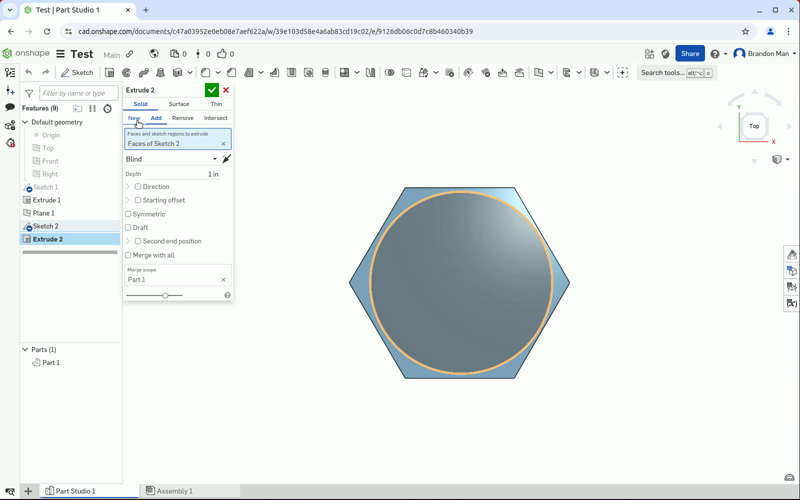
click(137, 120)
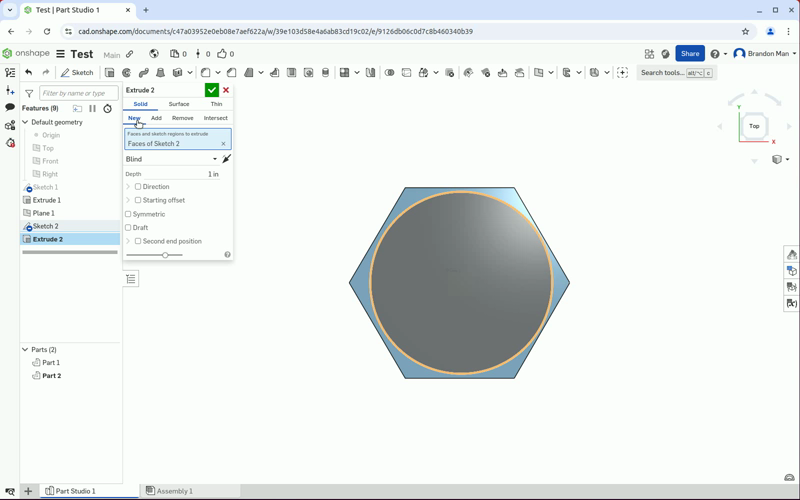
key(tab, 4)
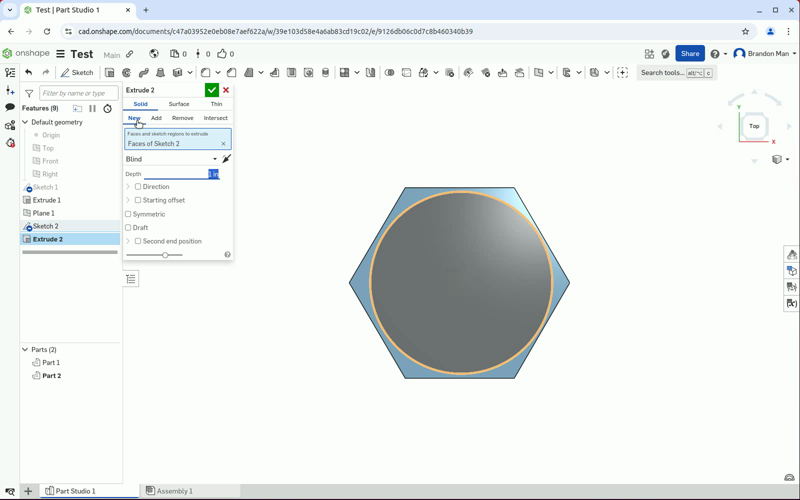
text(7.703)
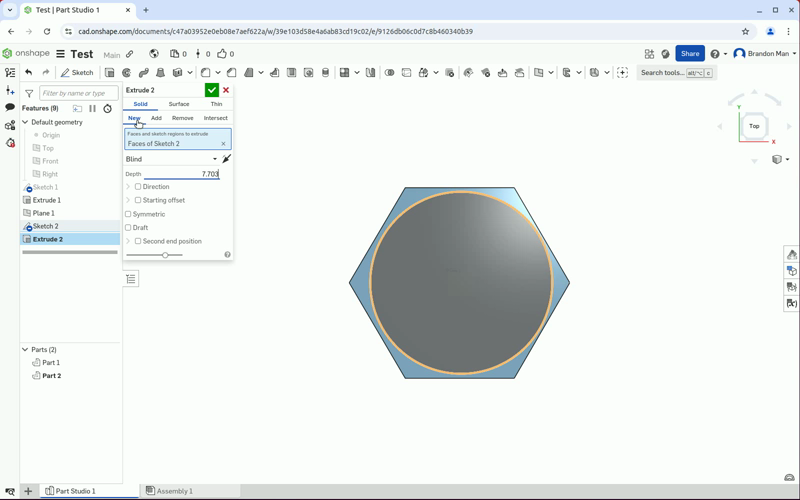
key(enter)
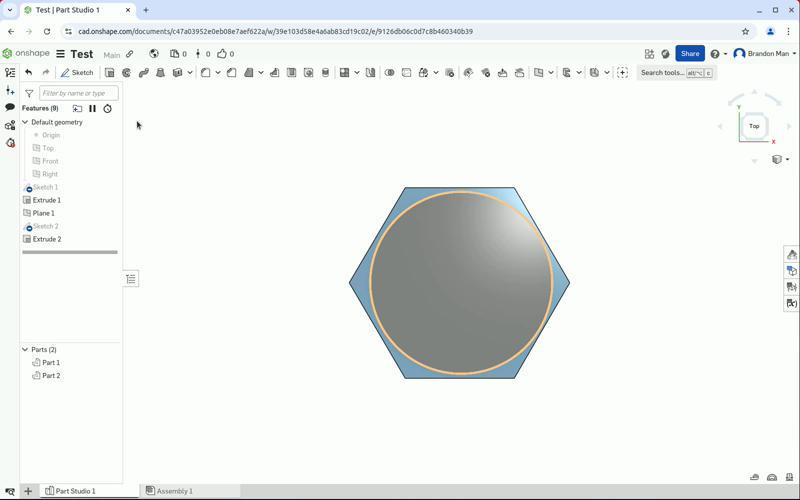
key(shift+h)
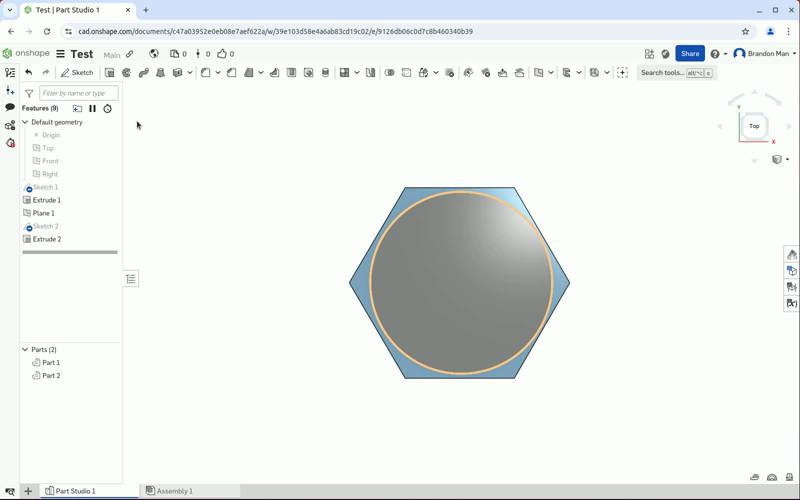
key(shift+h)
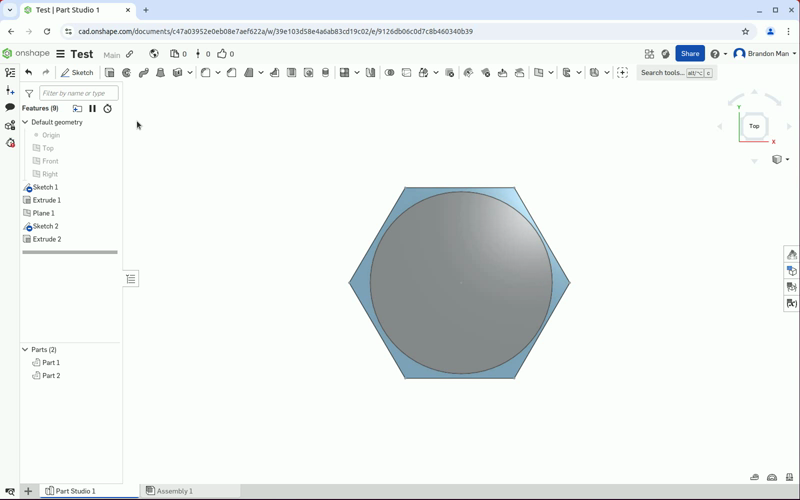
key(shift+7)
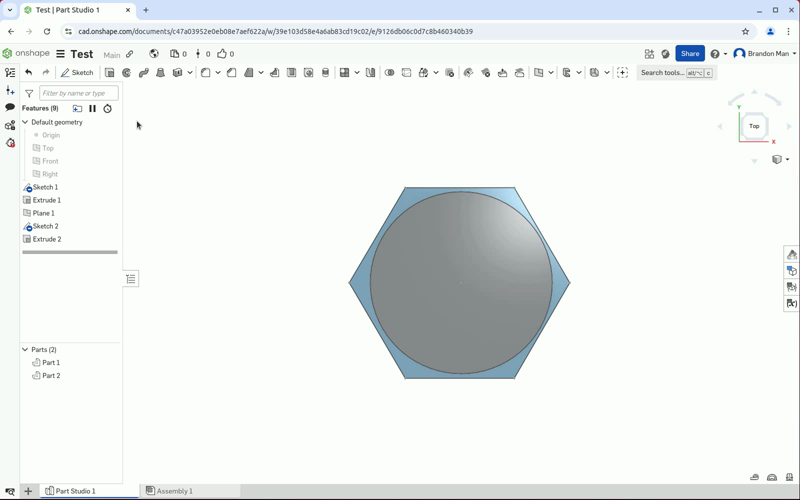
key(up, 3)
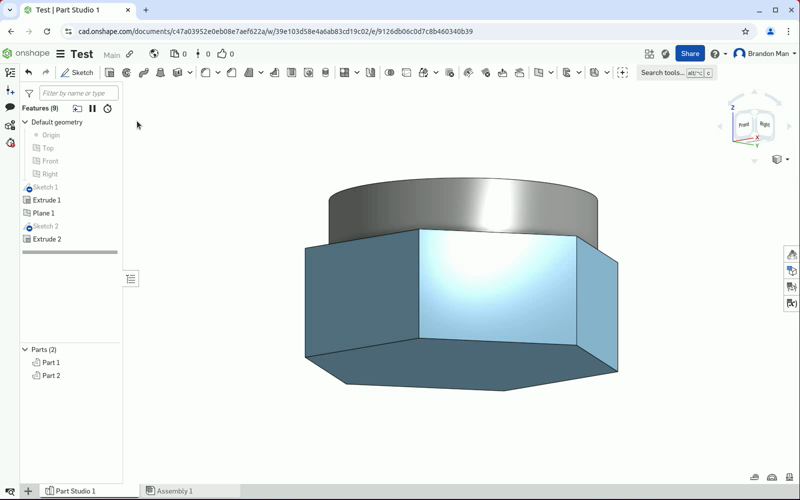
key(left, 3)
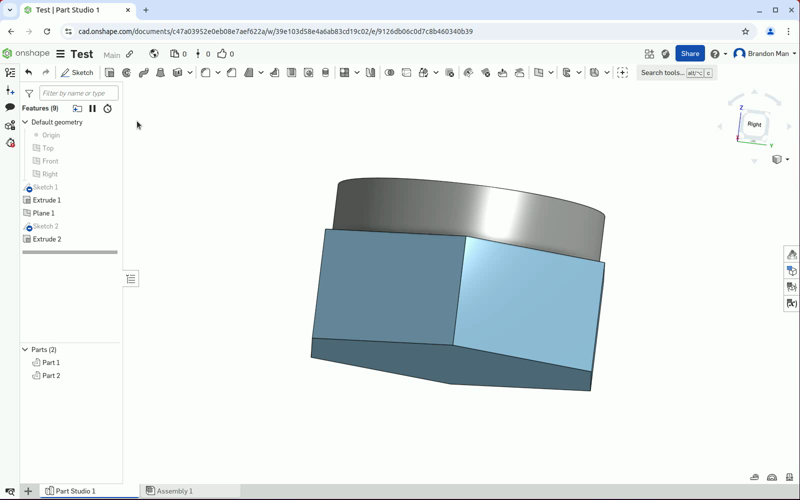
key(right, 3)
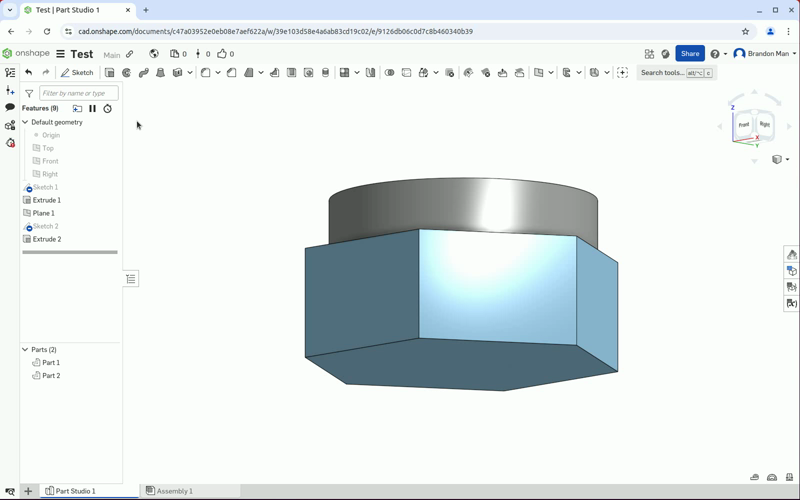
key(down, 3)
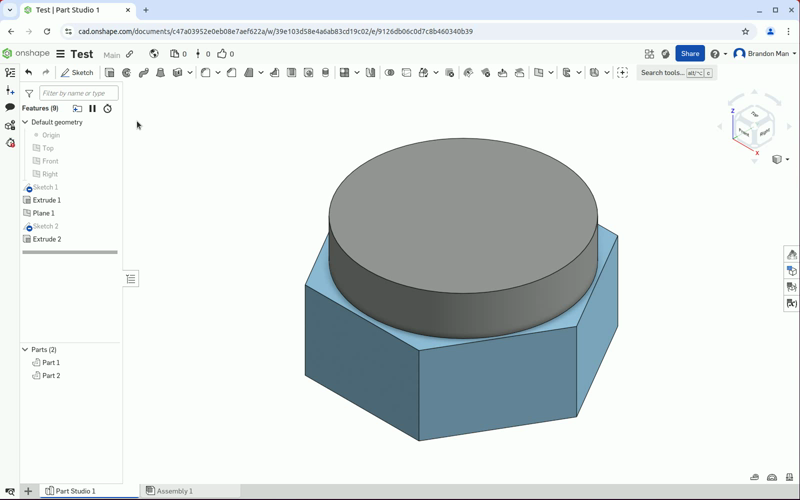
mouse_move(73, 189)
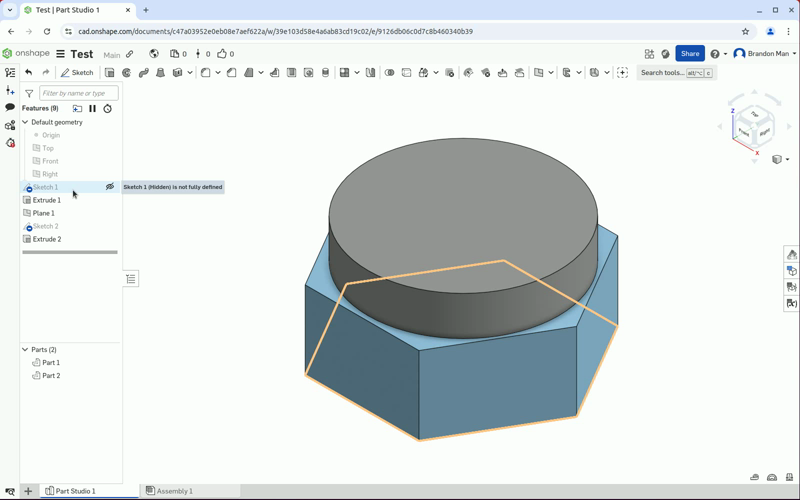
click(73, 189)